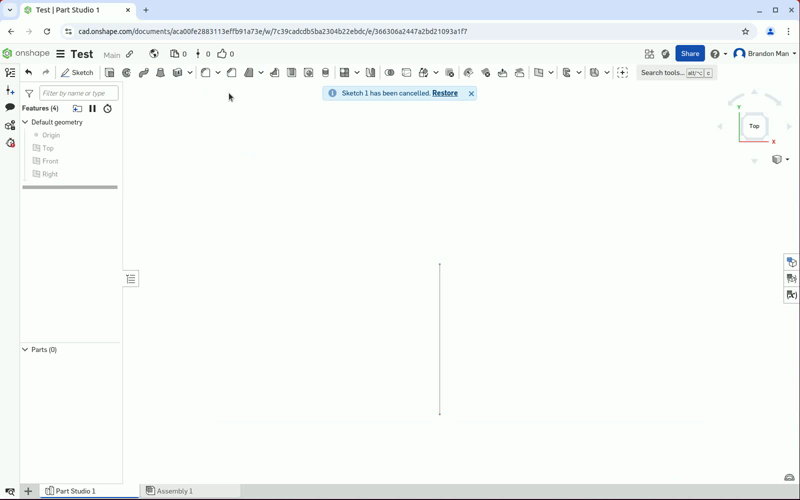
key(shift+h)
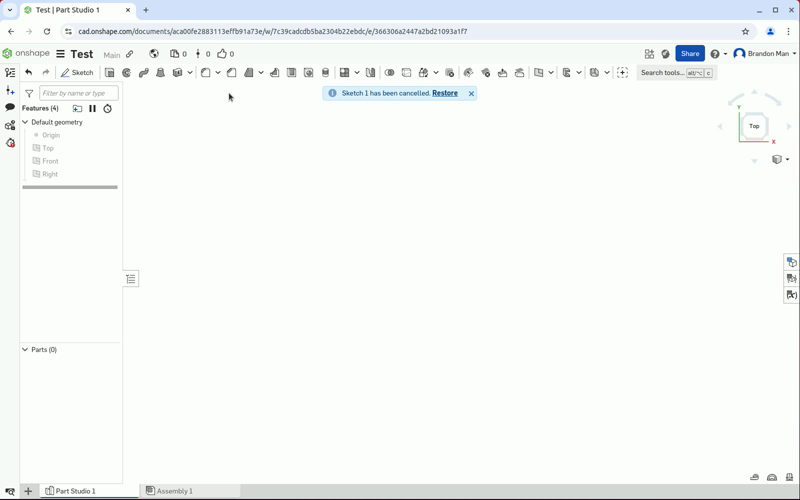
mouse_move(73, 352)
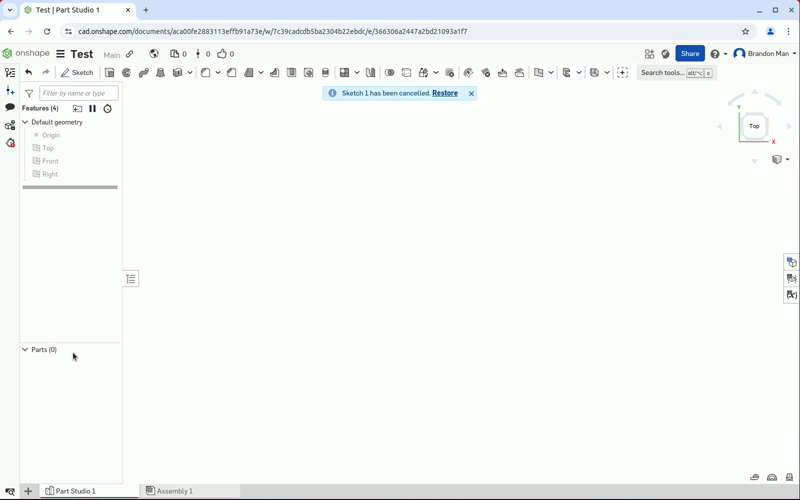
key(y)
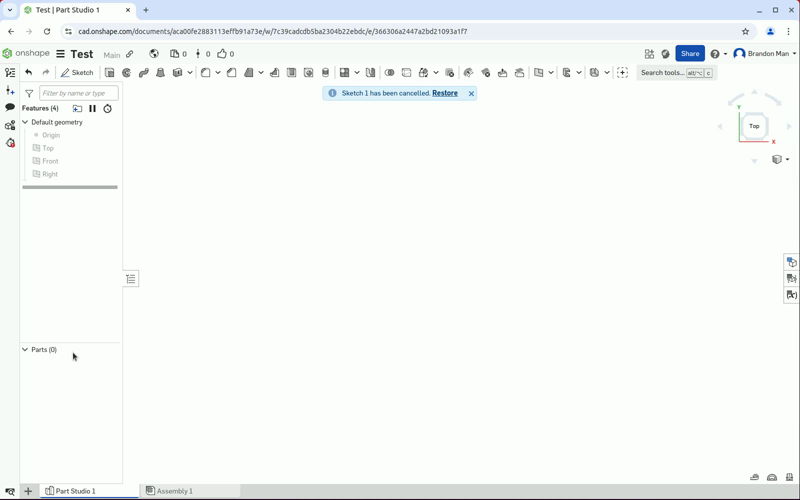
key(shift+p)
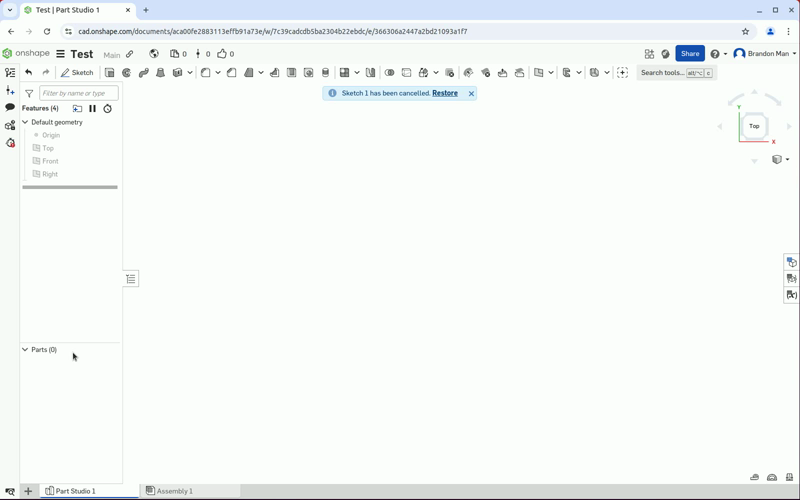
key(space)
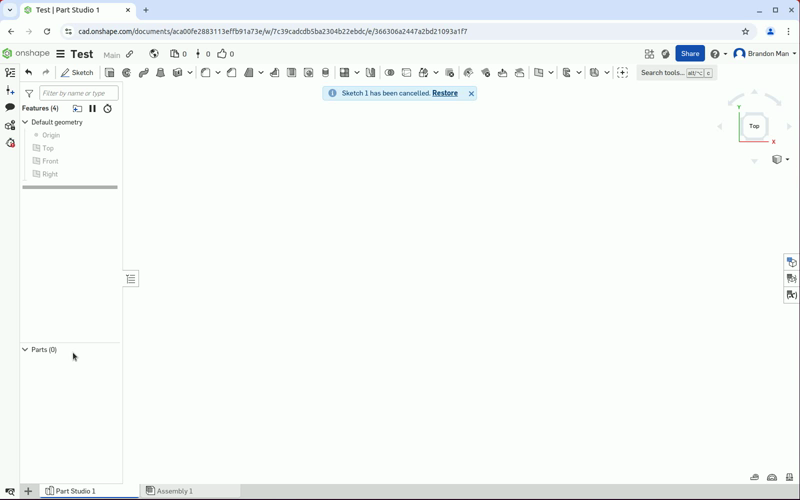
key_down(shift)
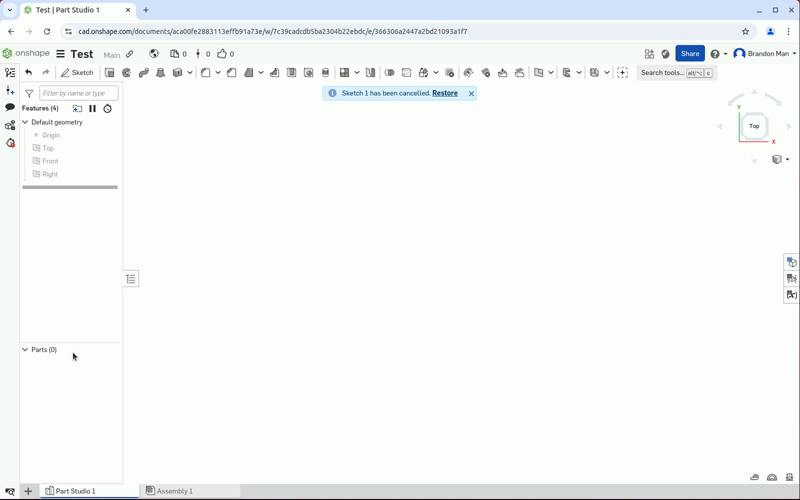
key(up)
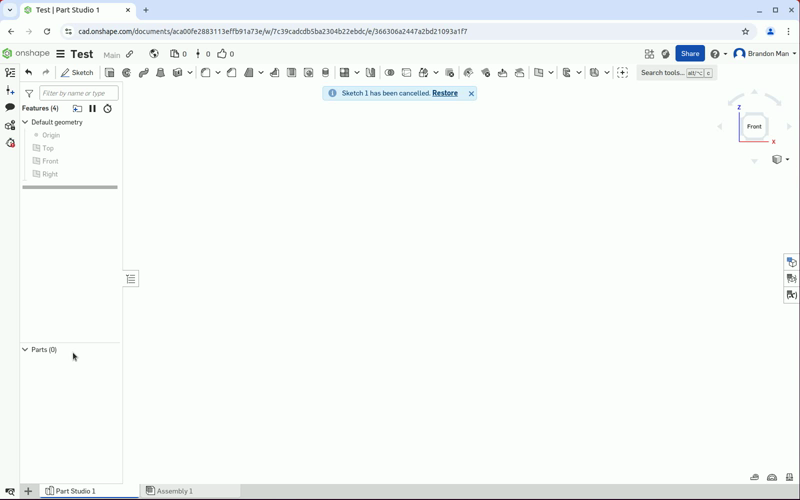
key_up(shift)
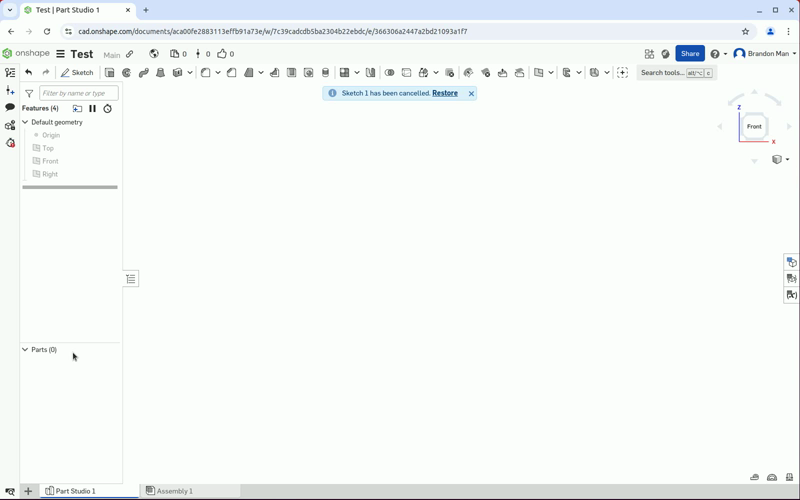
mouse_move(73, 352)
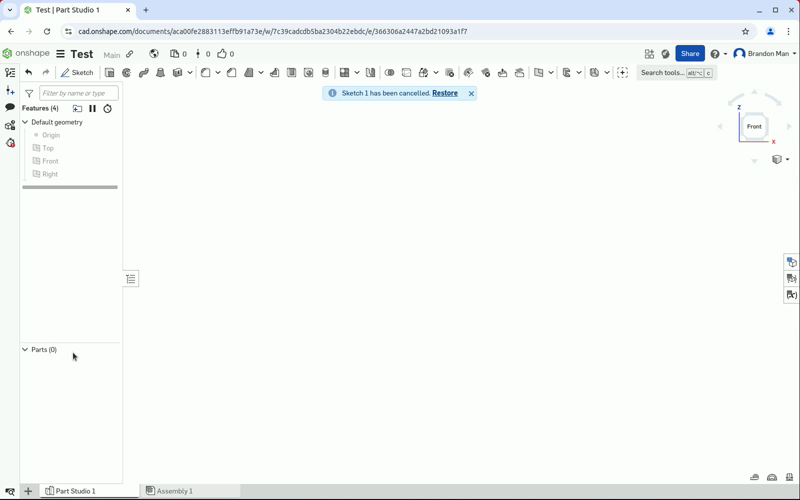
key(shift+y)
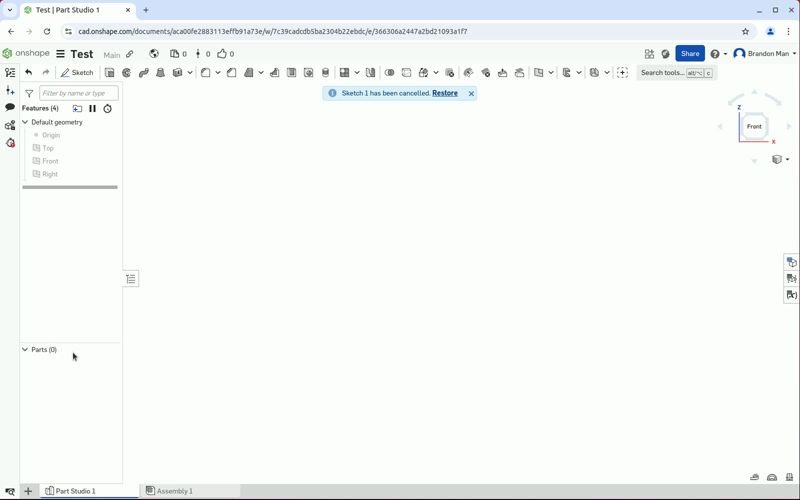
key(shift+s)
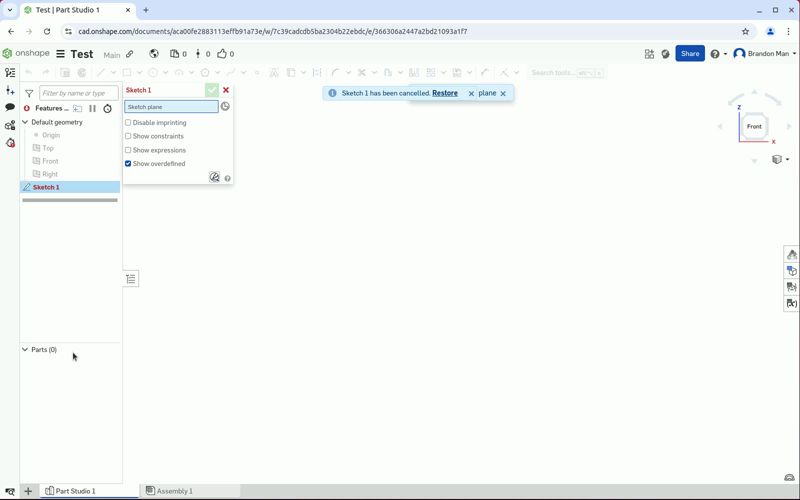
mouse_move(73, 163)
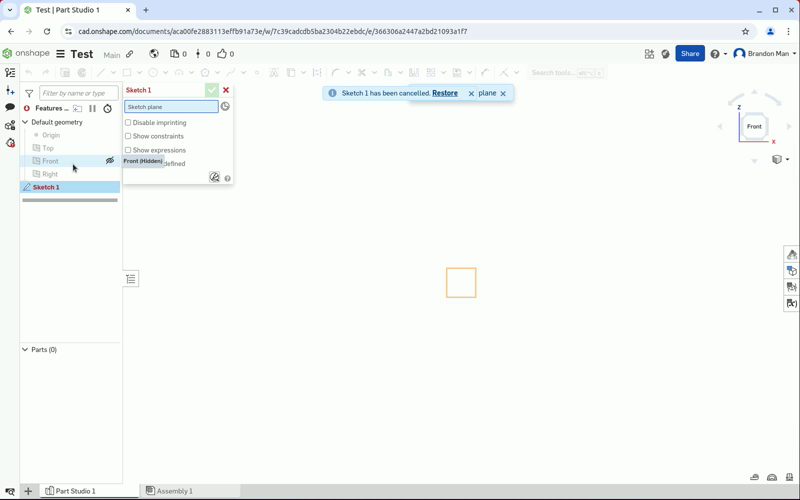
click(73, 163)
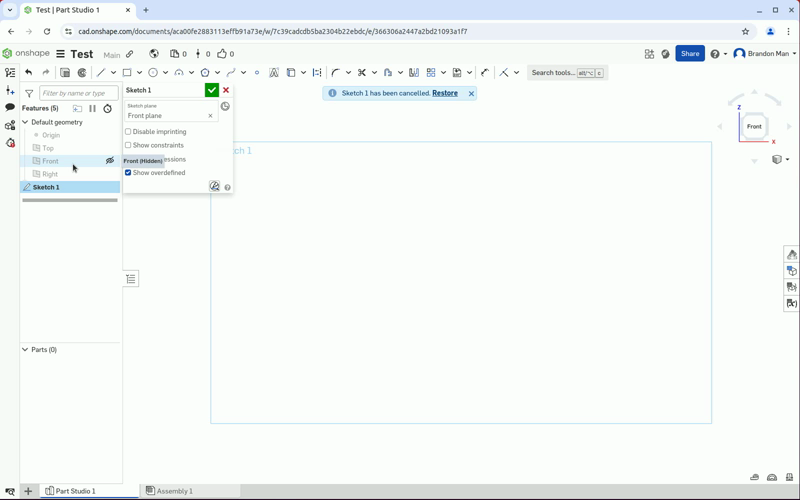
mouse_move(73, 352)
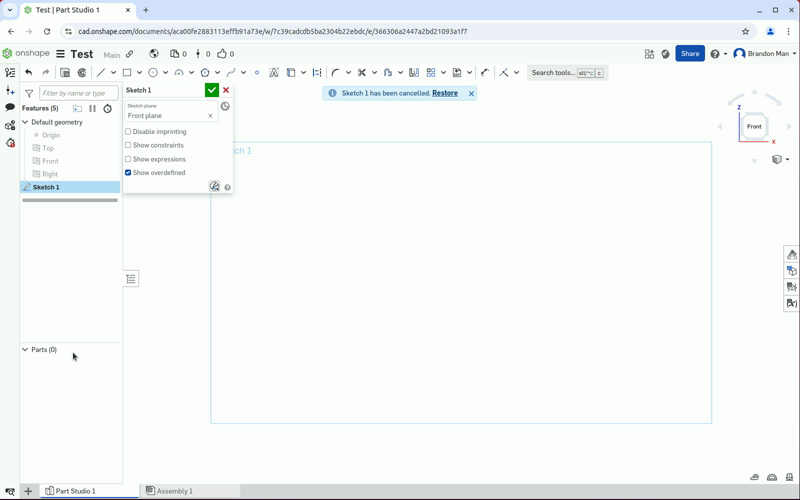
key(y)
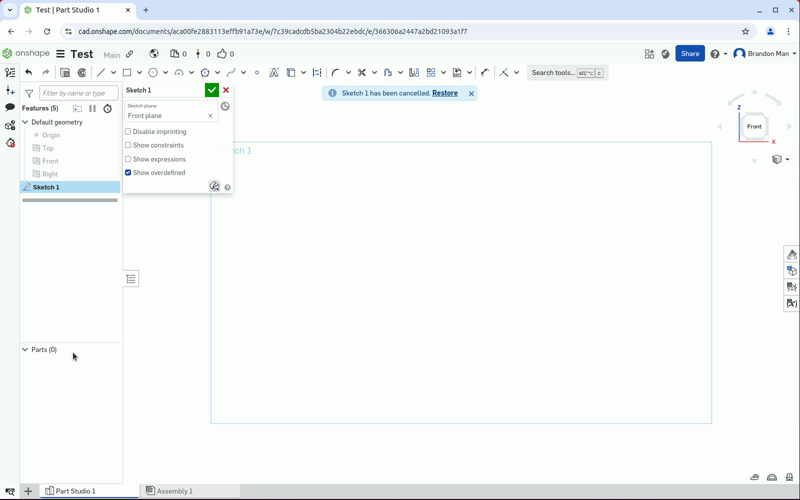
key(l)
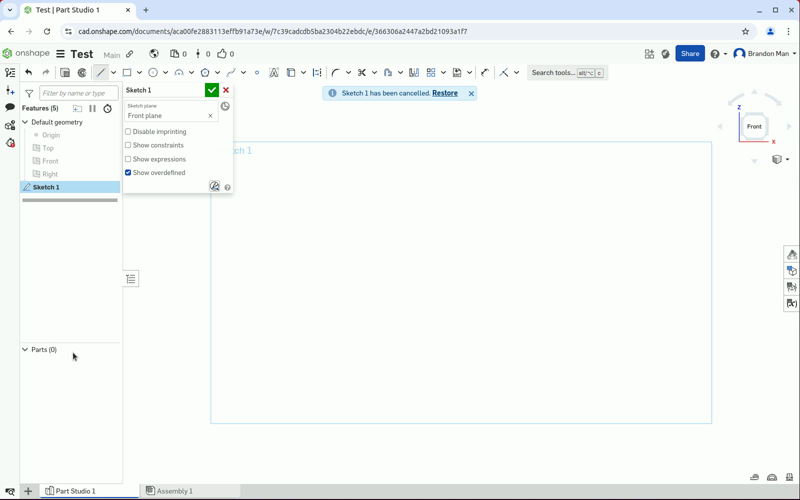
key_down(shift)
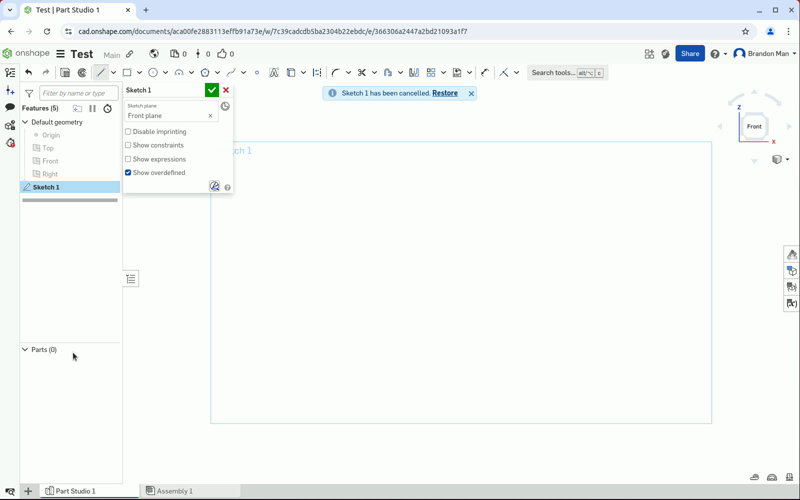
mouse_move(348, 367)
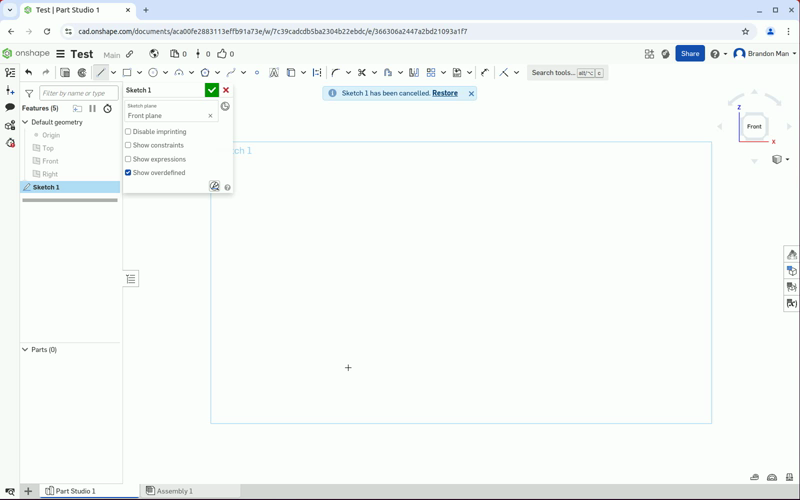
click(348, 367)
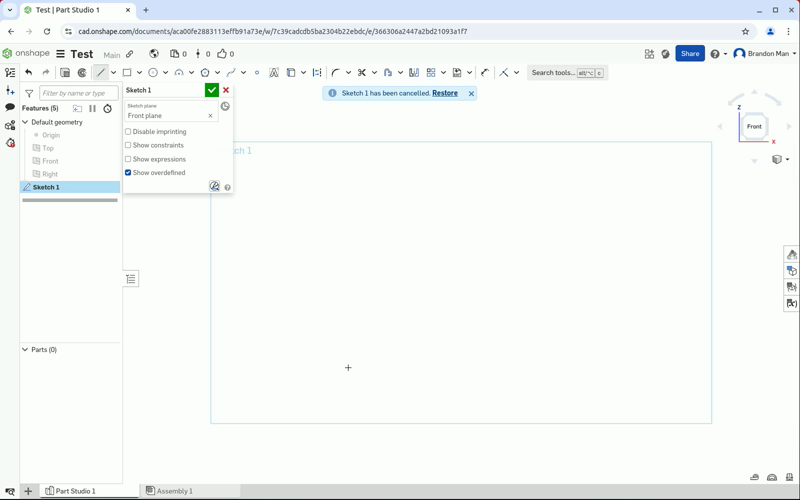
key_up(shift)
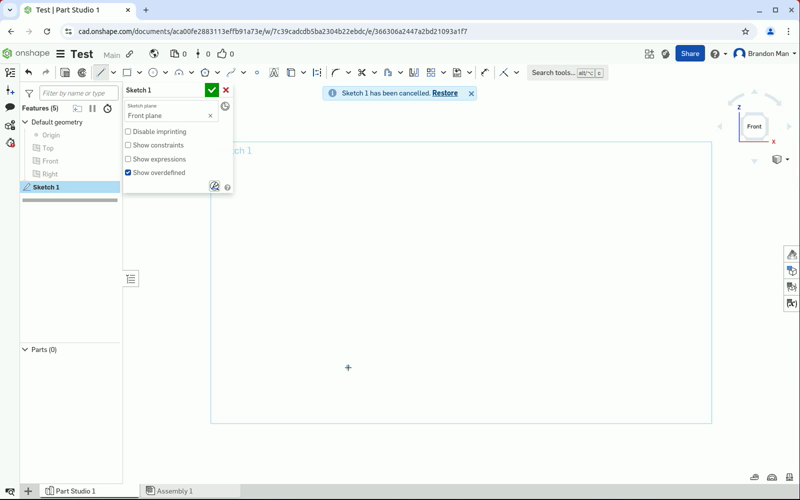
key_down(shift)
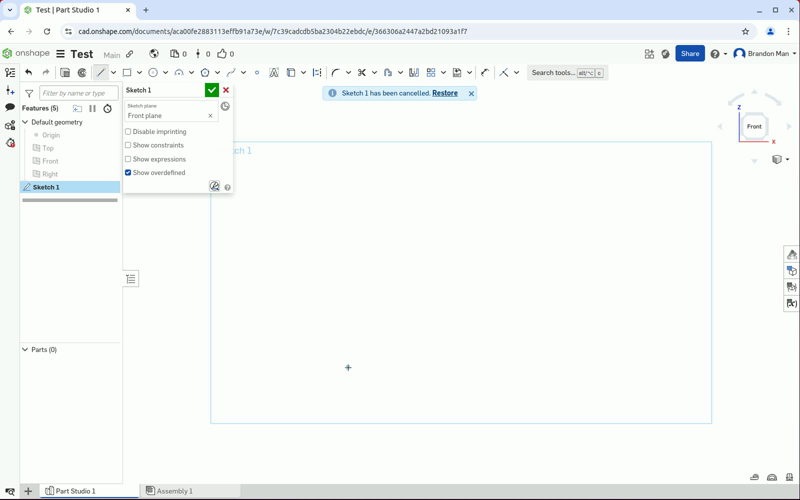
mouse_move(572, 367)
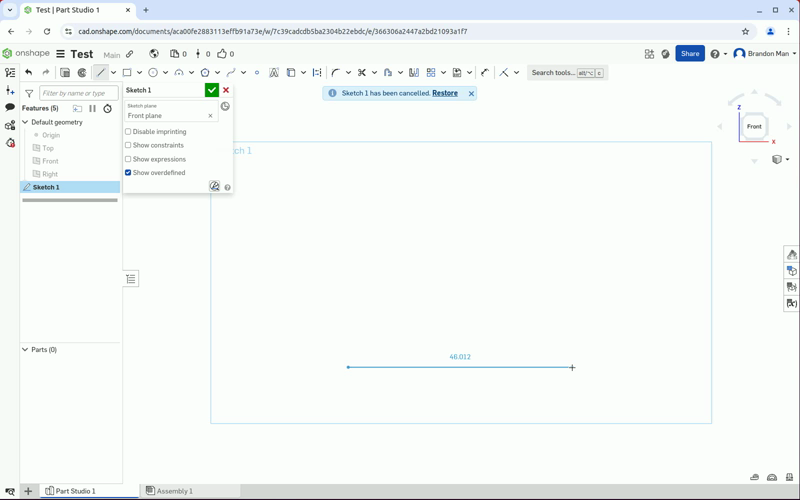
click(572, 367)
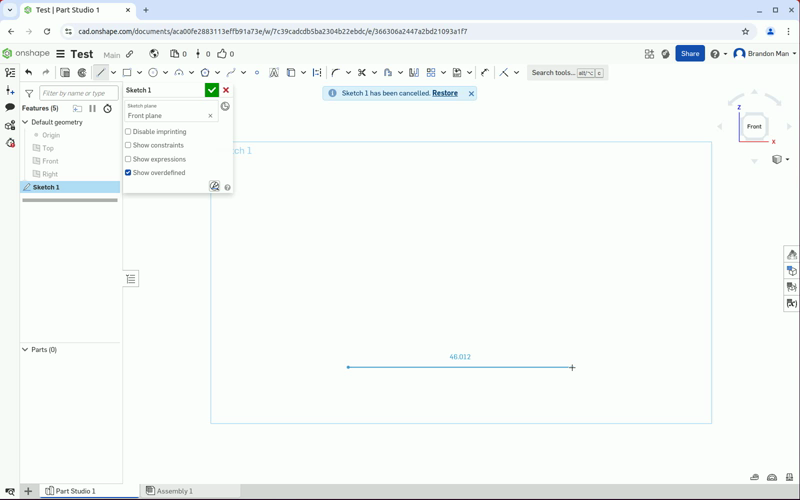
key_up(shift)
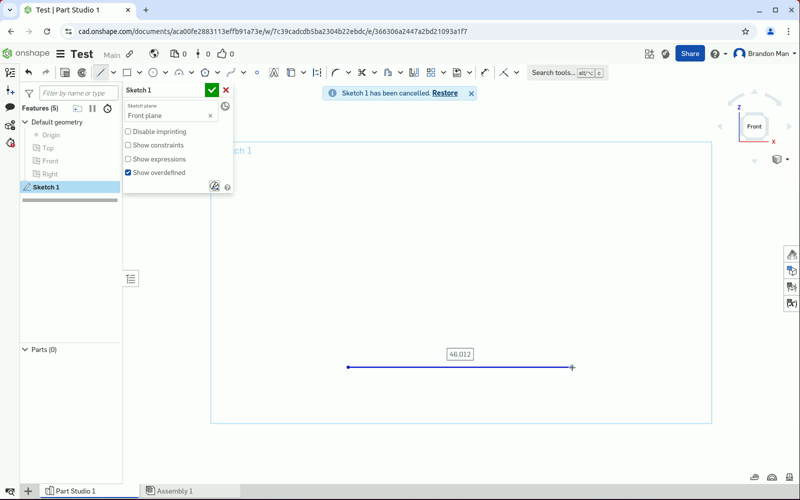
key_down(shift)
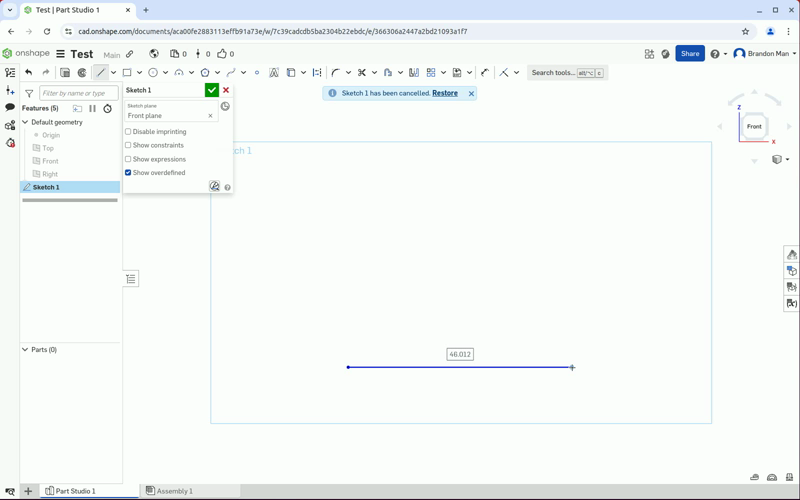
mouse_move(572, 199)
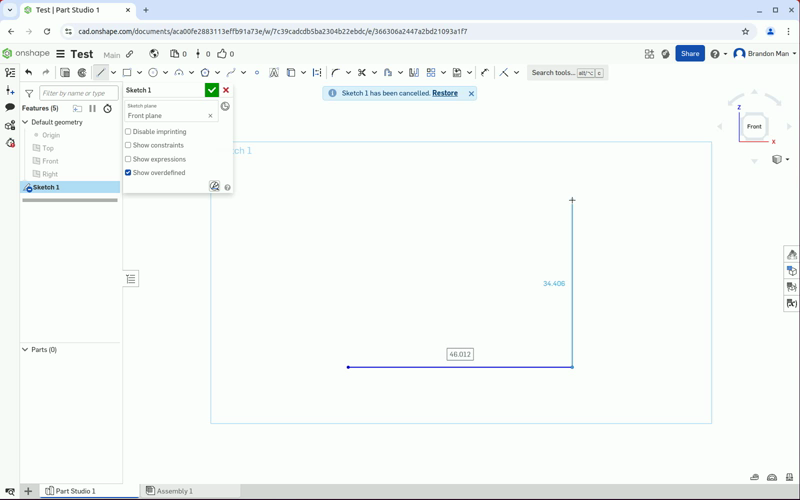
click(572, 199)
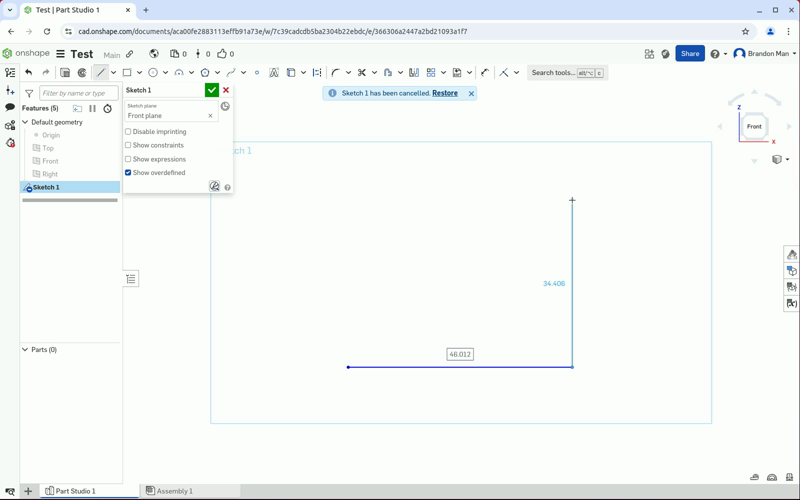
key_up(shift)
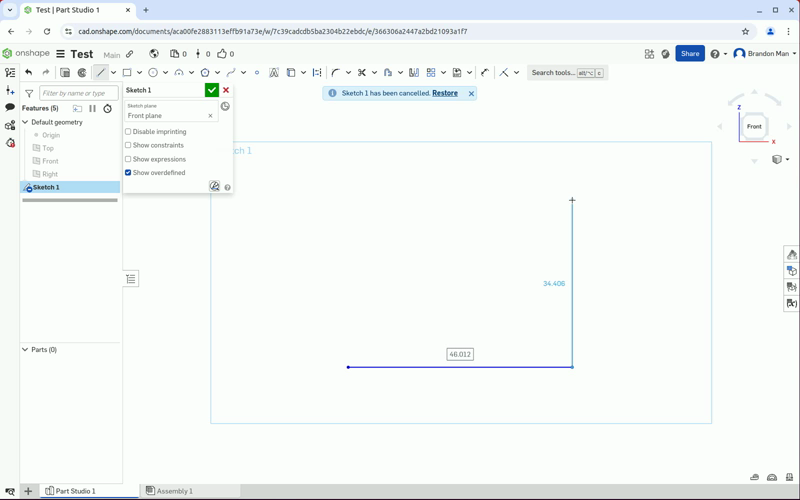
key_down(shift)
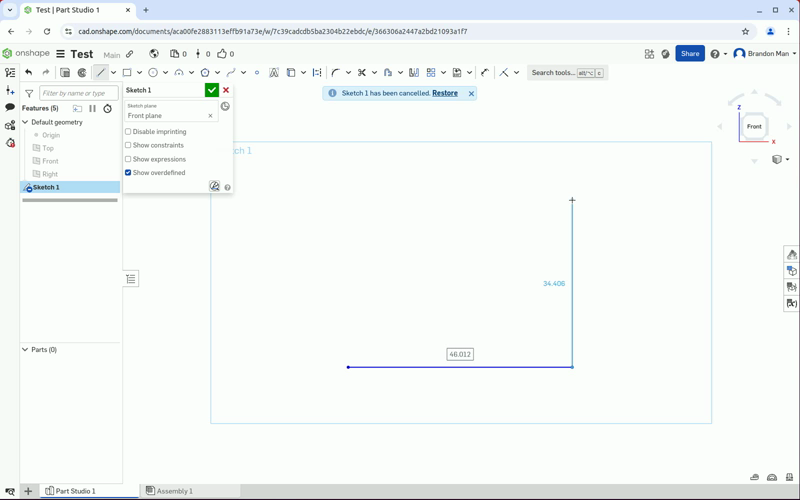
mouse_move(348, 199)
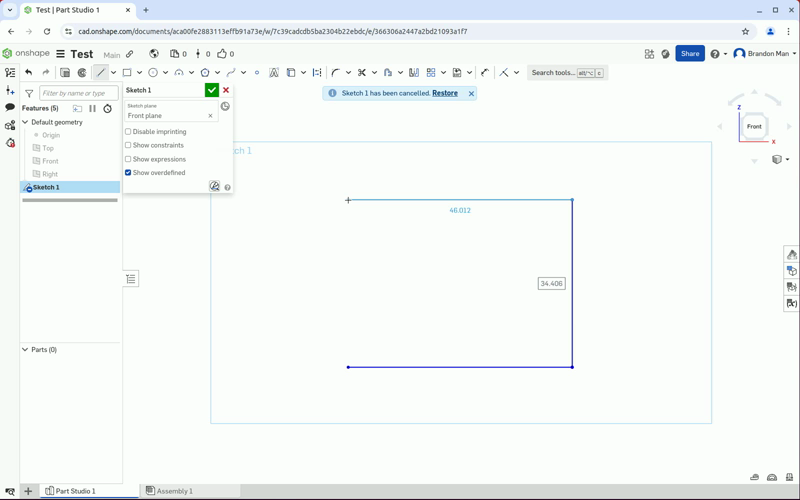
click(348, 199)
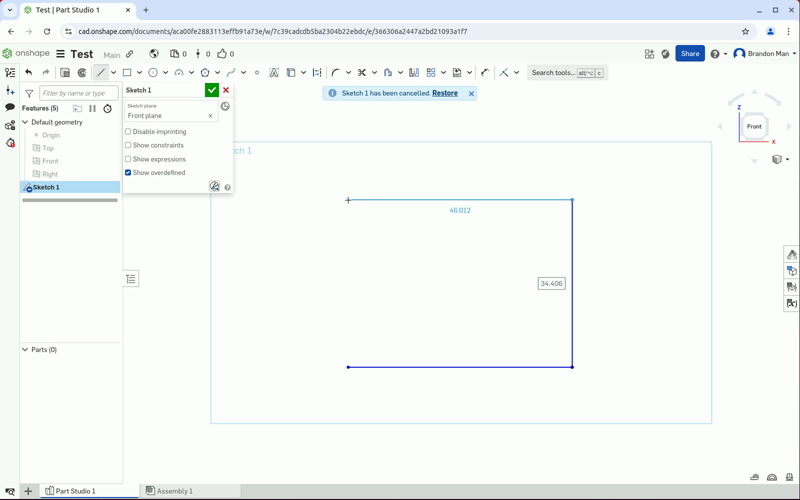
key_up(shift)
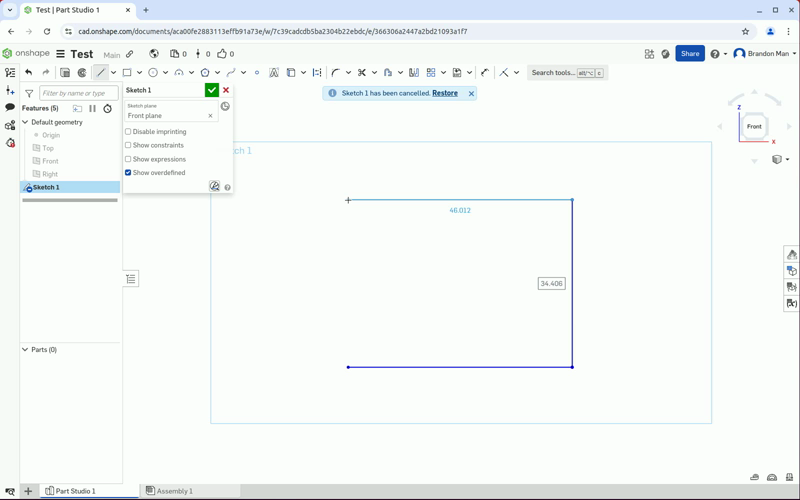
key_down(shift)
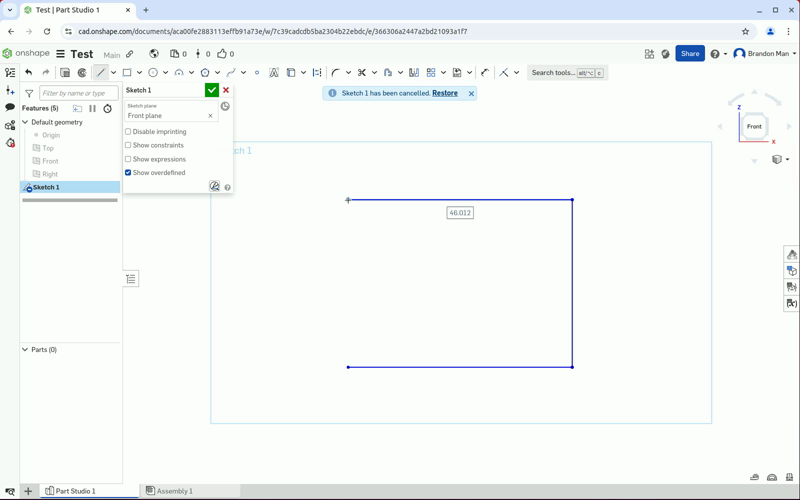
mouse_move(348, 367)
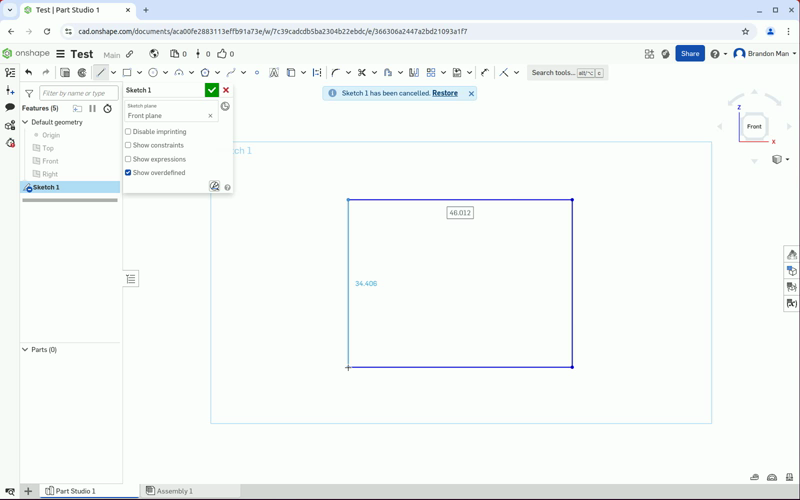
key_up(shift)
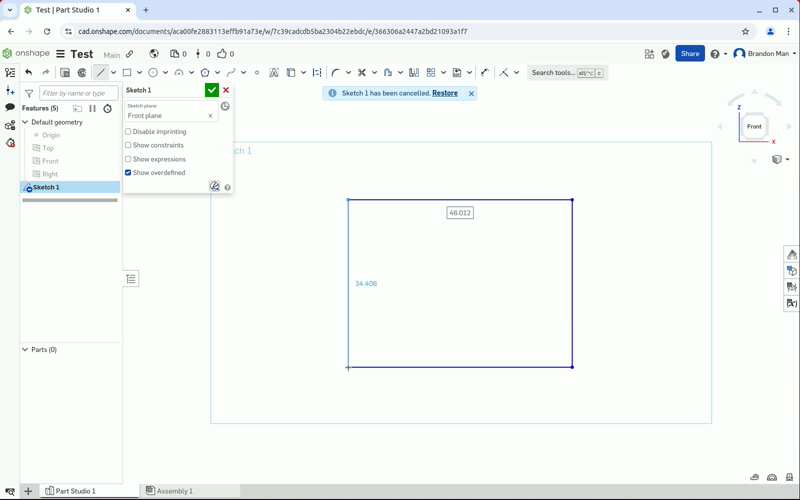
click(348, 367)
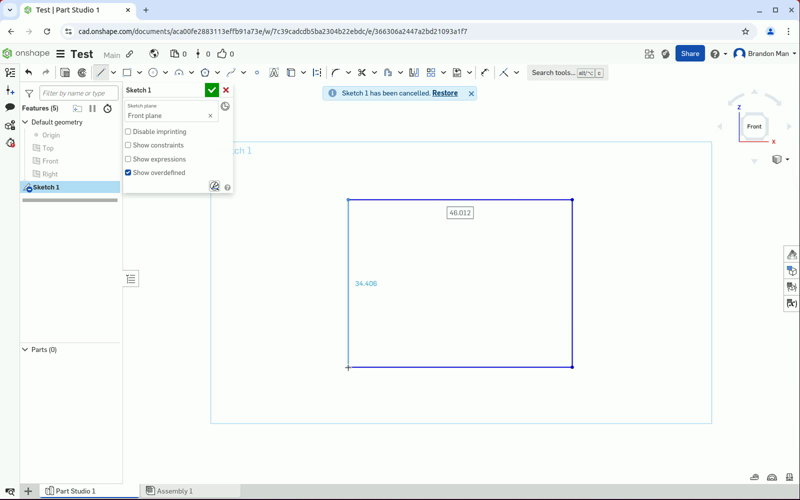
key(esc)
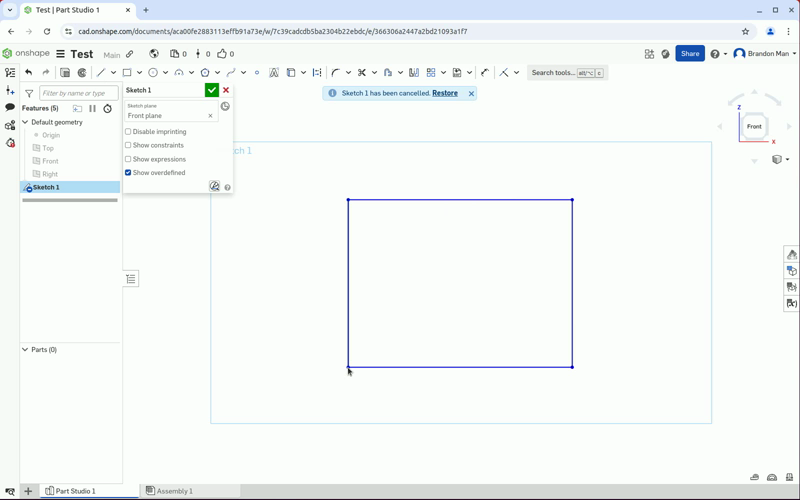
mouse_move(420, 327)
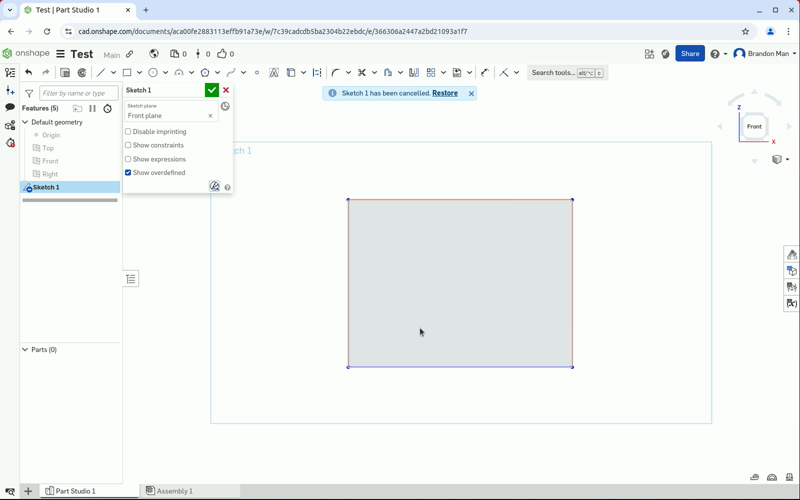
click(420, 327)
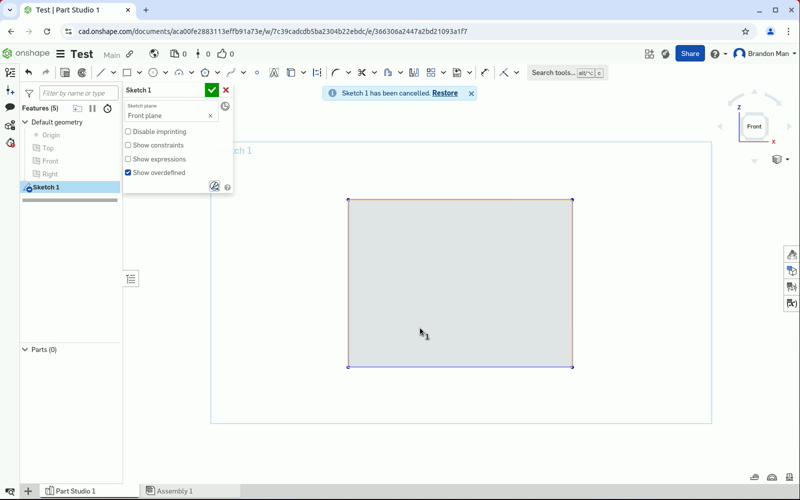
mouse_move(73, 352)
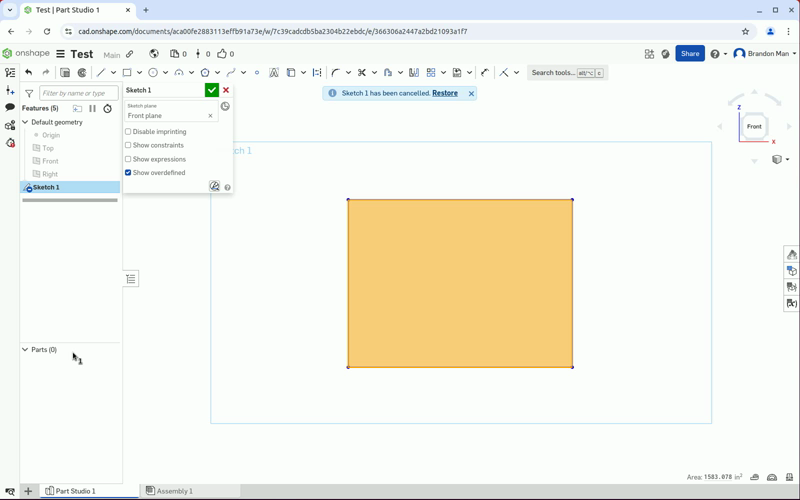
key(shift+y)
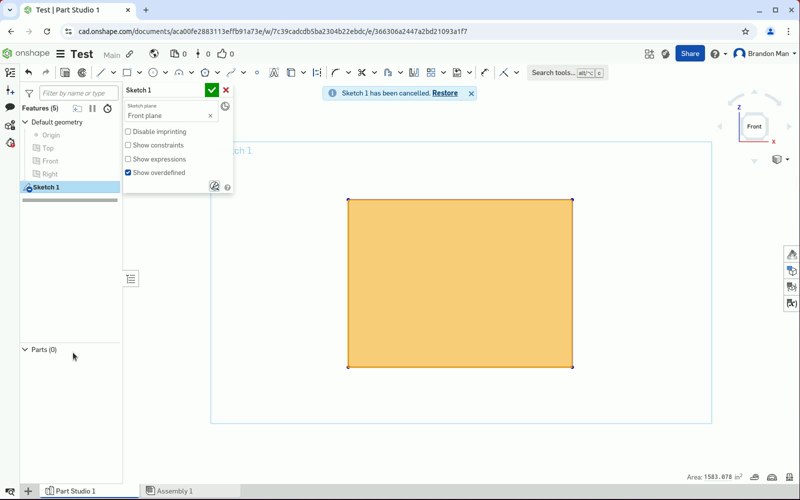
key(shift+e)
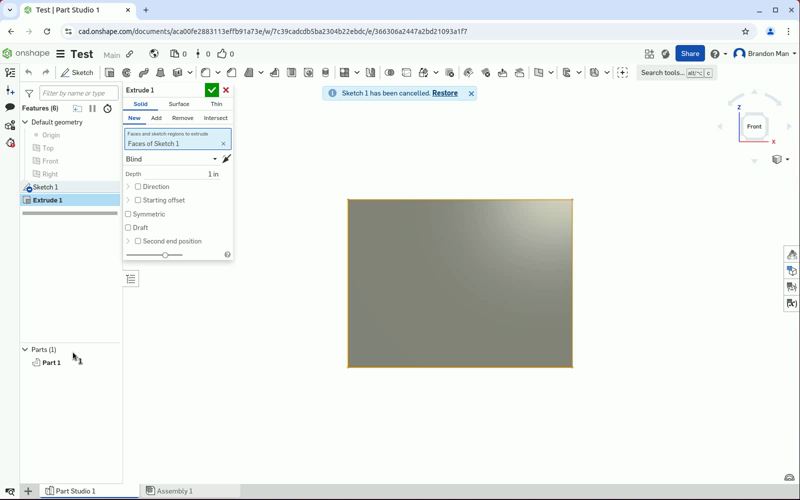
mouse_move(143, 106)
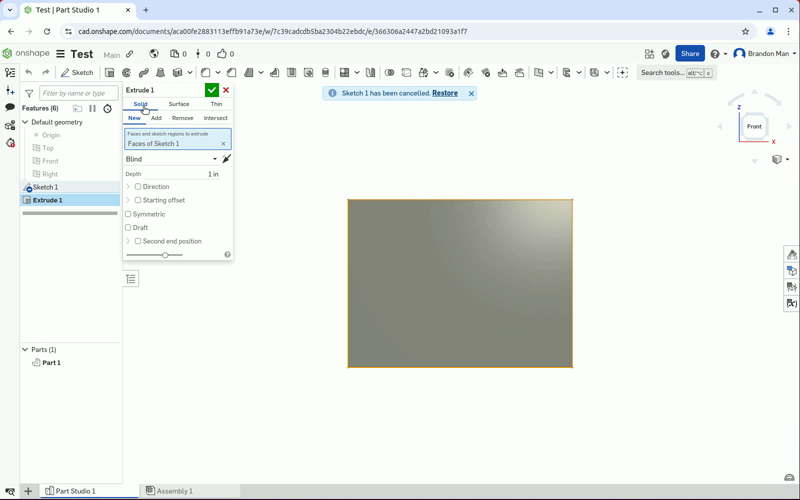
click(143, 106)
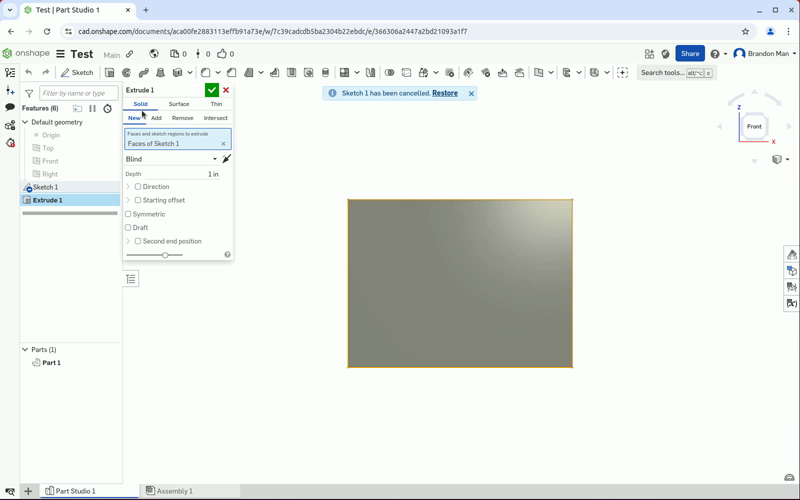
mouse_move(137, 120)
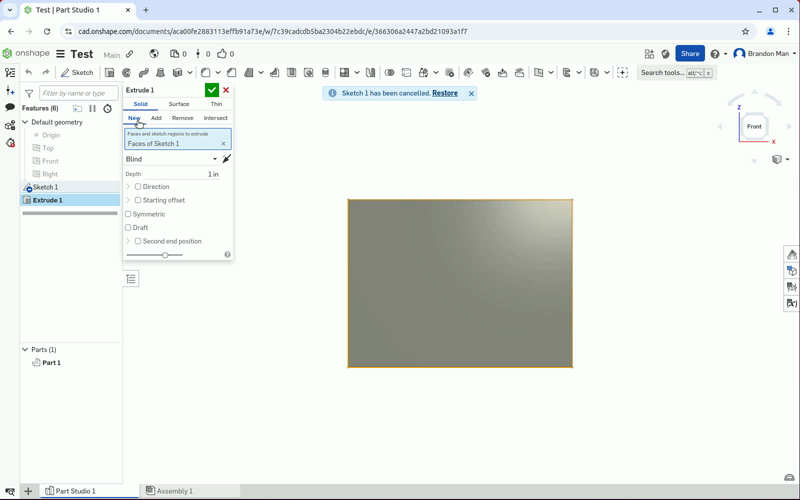
click(137, 120)
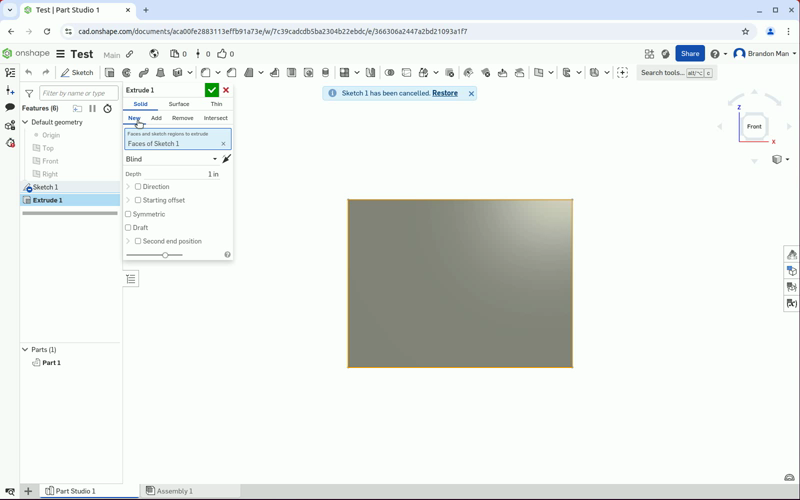
key(tab, 4)
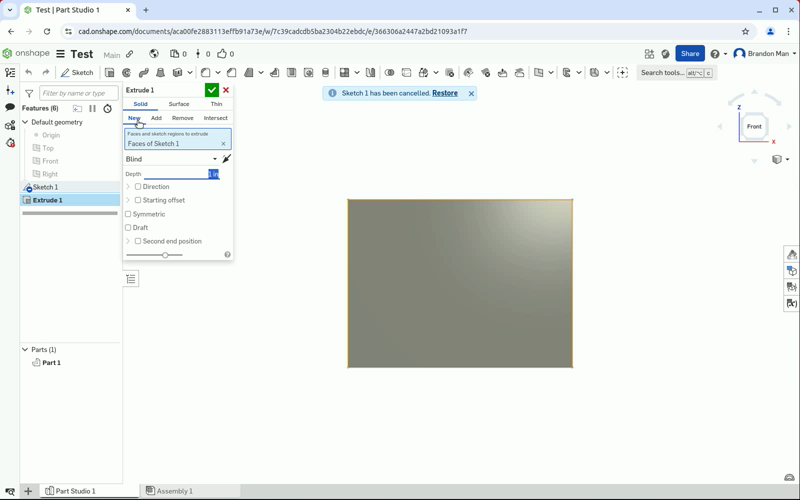
text(23.108)
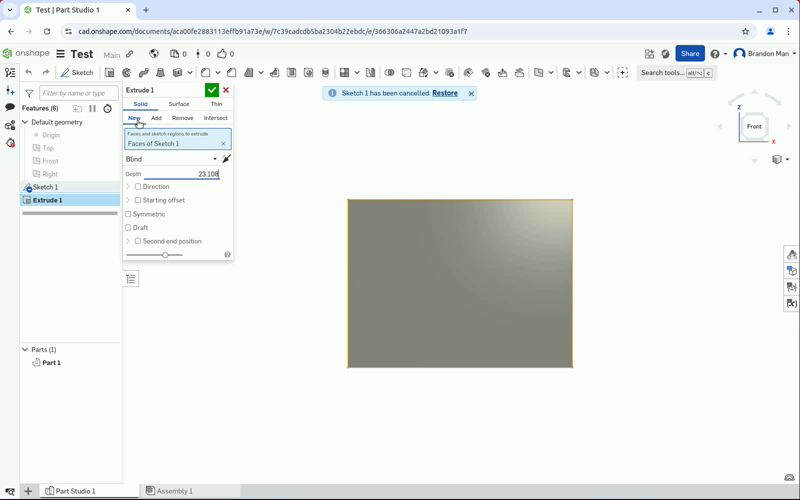
key(enter)
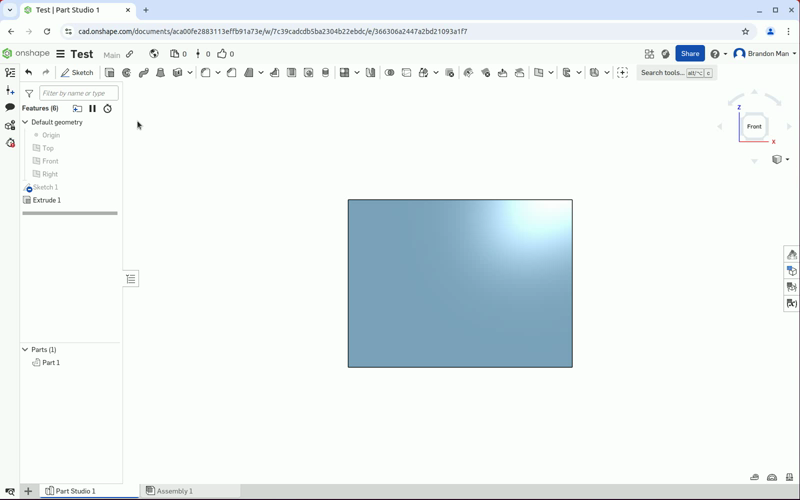
key(shift+h)
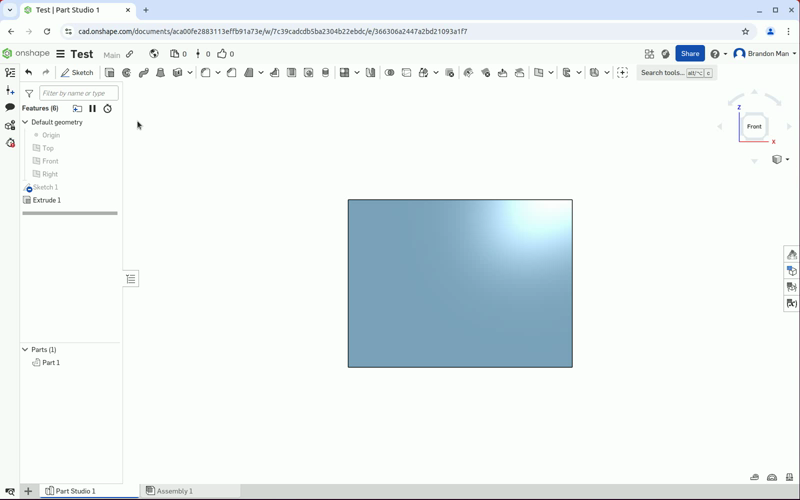
key(shift+h)
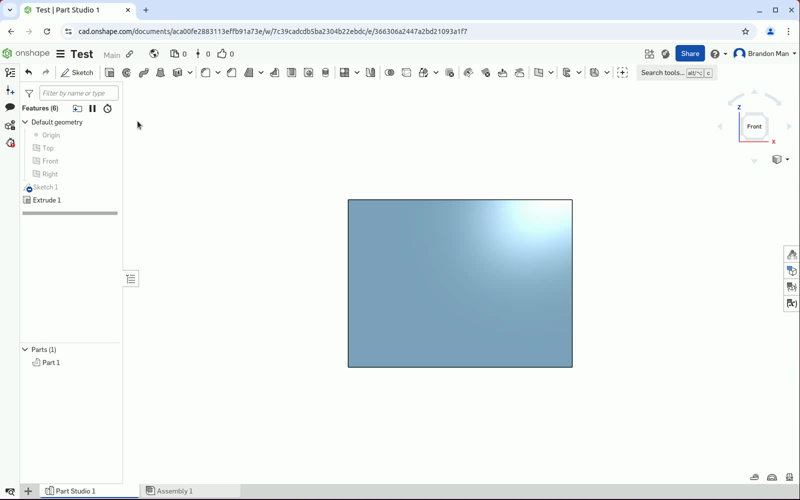
mouse_move(73, 189)
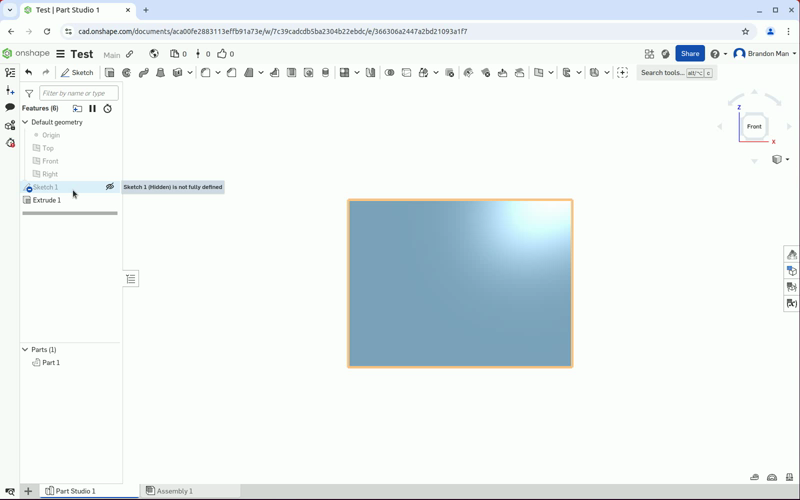
click(73, 189)
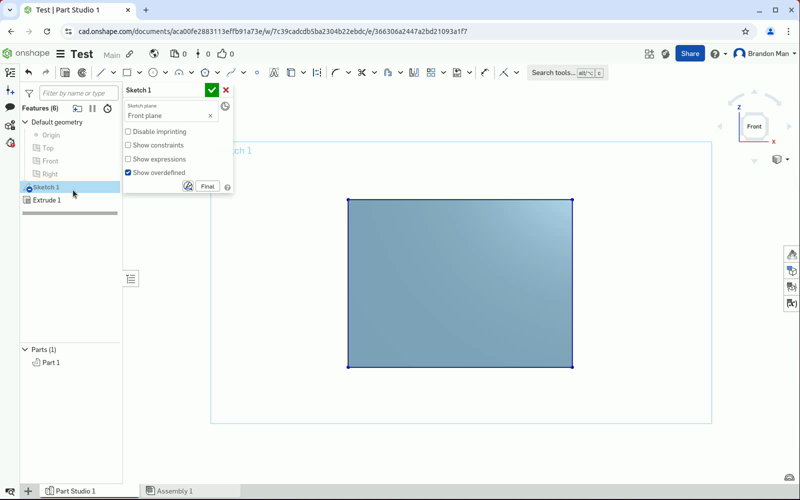
mouse_move(229, 92)
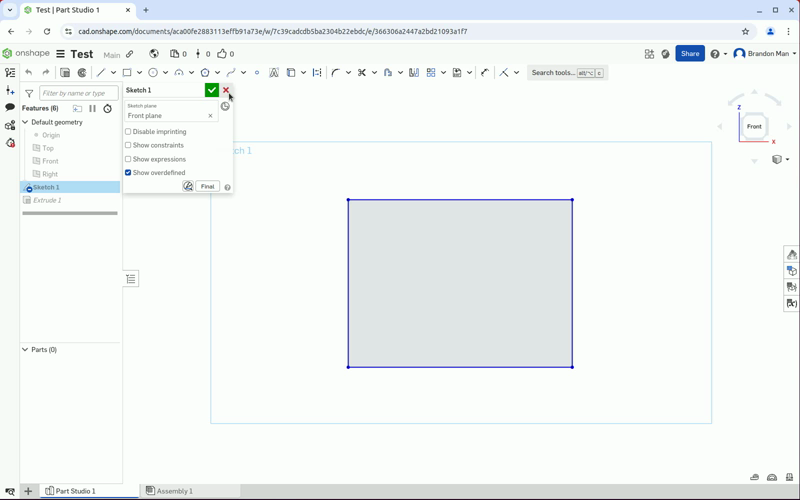
click(229, 92)
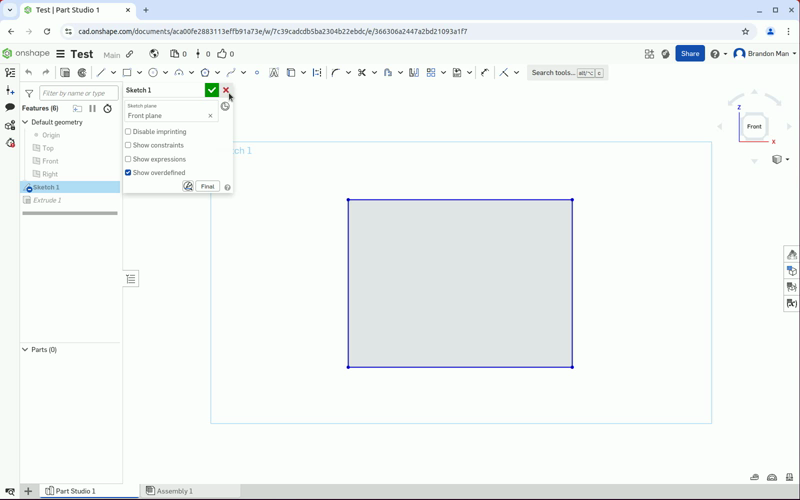
key(shift+s)
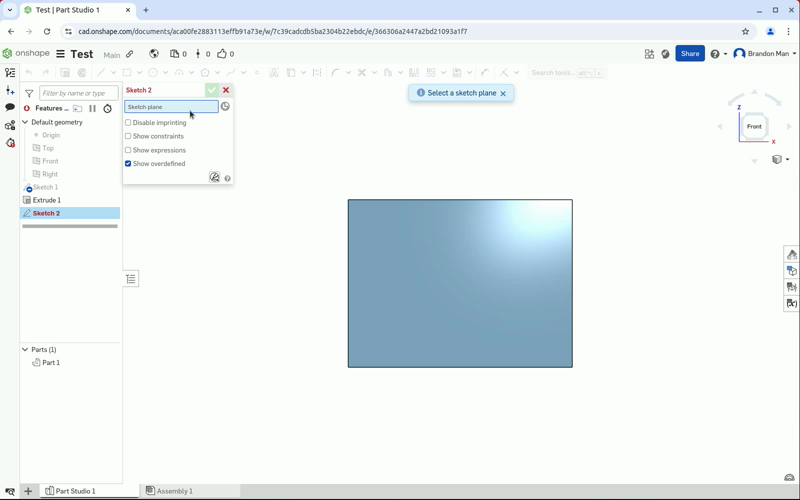
mouse_move(73, 163)
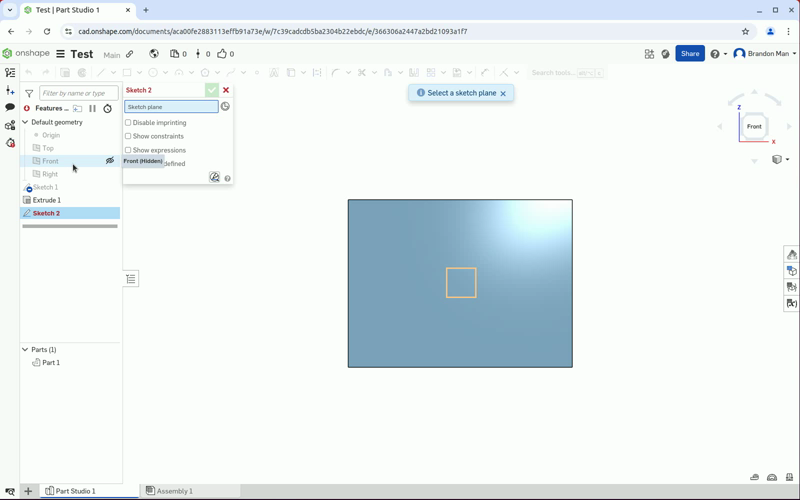
click(73, 163)
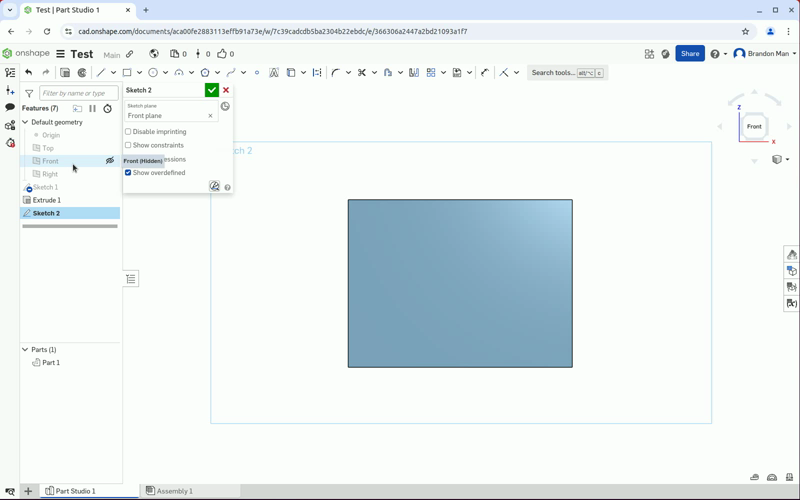
mouse_move(73, 352)
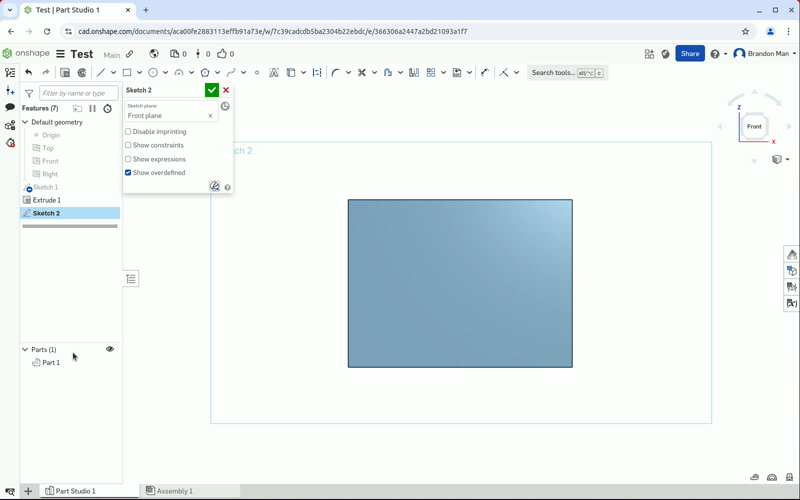
key(y)
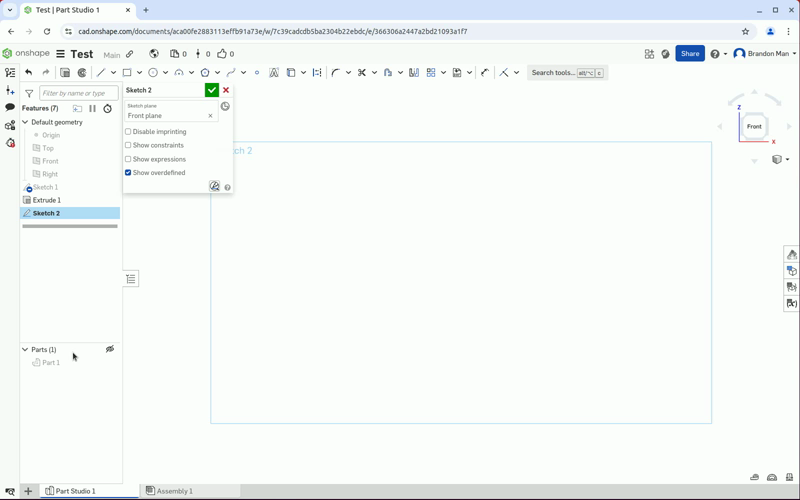
key(l)
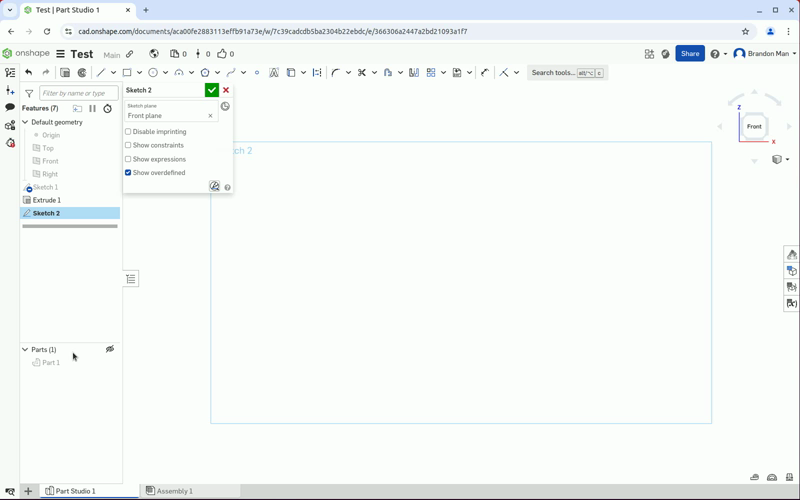
key_down(shift)
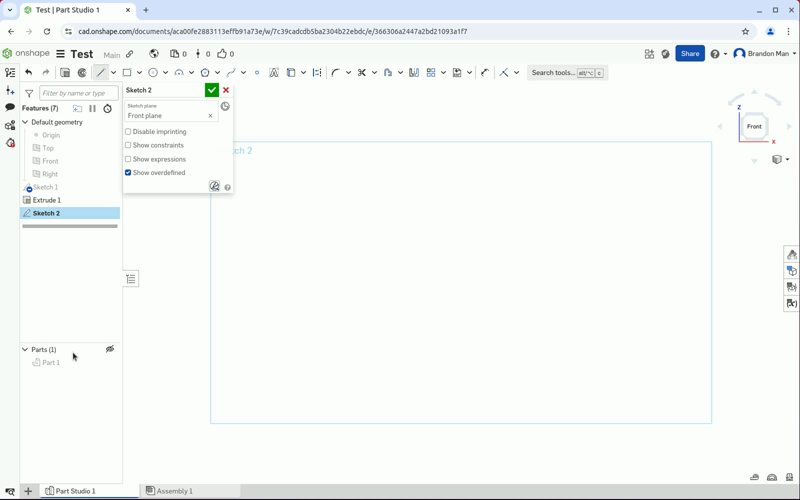
mouse_move(416, 282)
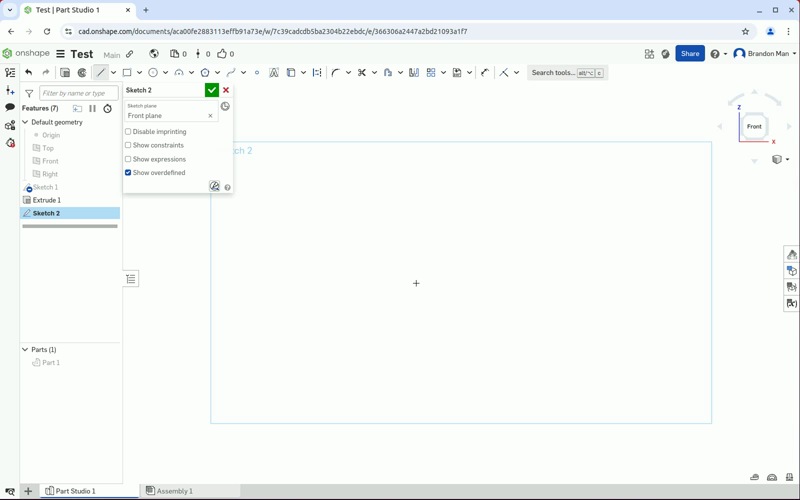
click(416, 282)
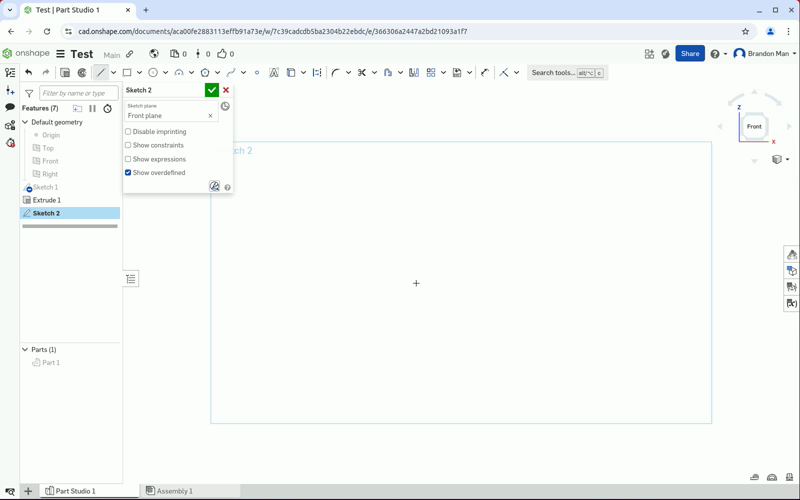
key_up(shift)
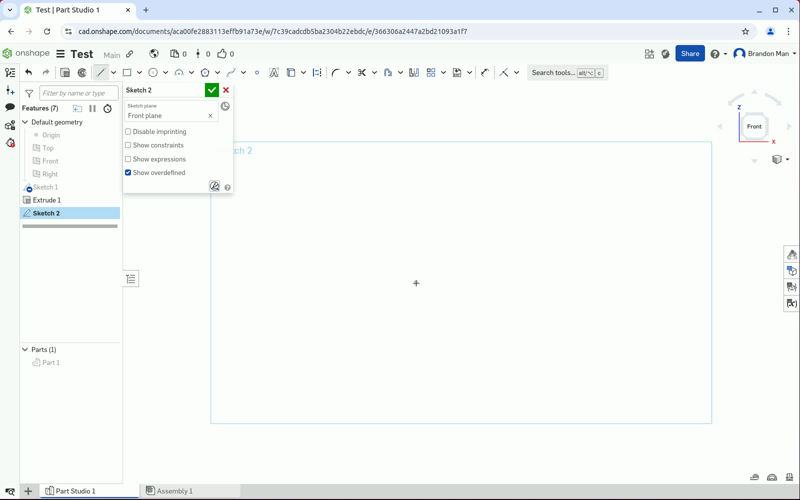
key_down(shift)
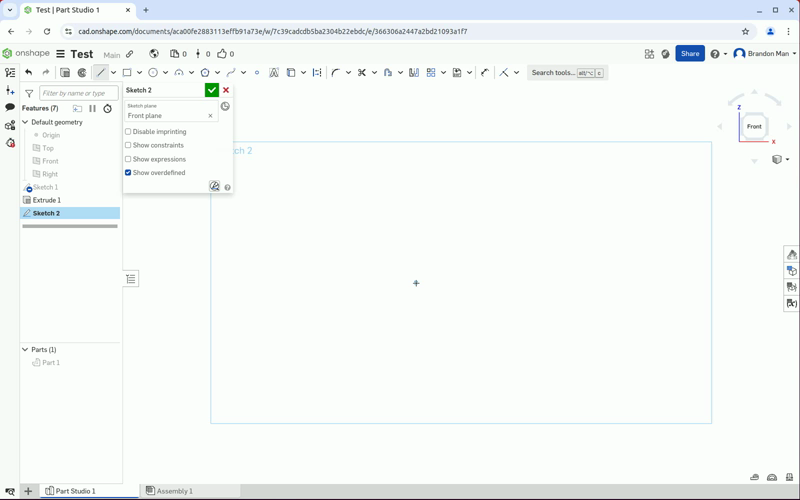
mouse_move(507, 282)
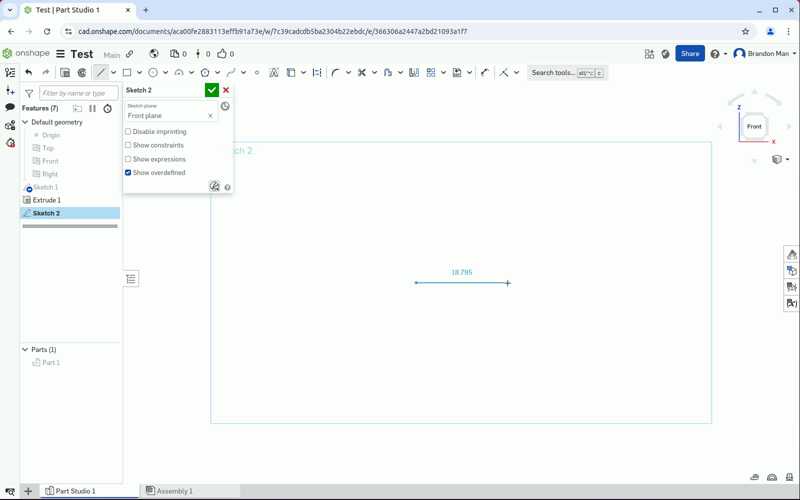
click(507, 282)
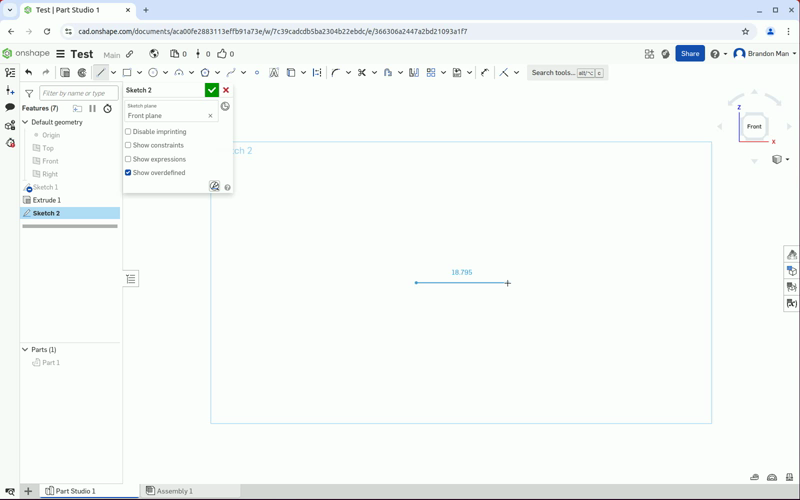
key_up(shift)
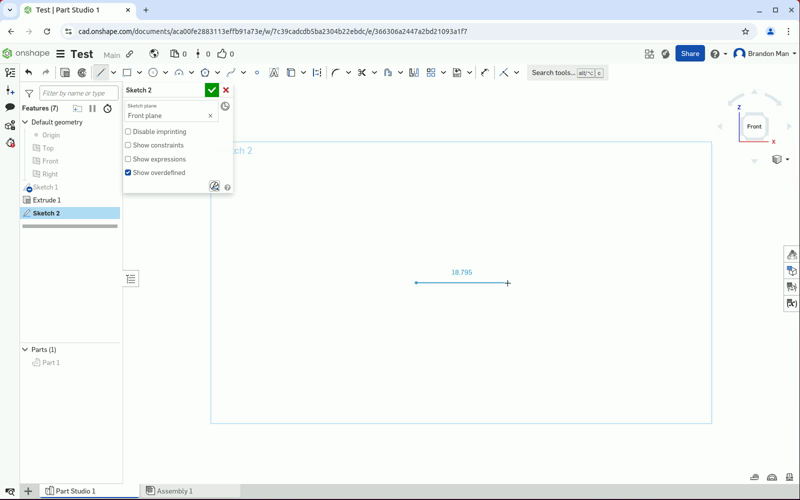
key_down(shift)
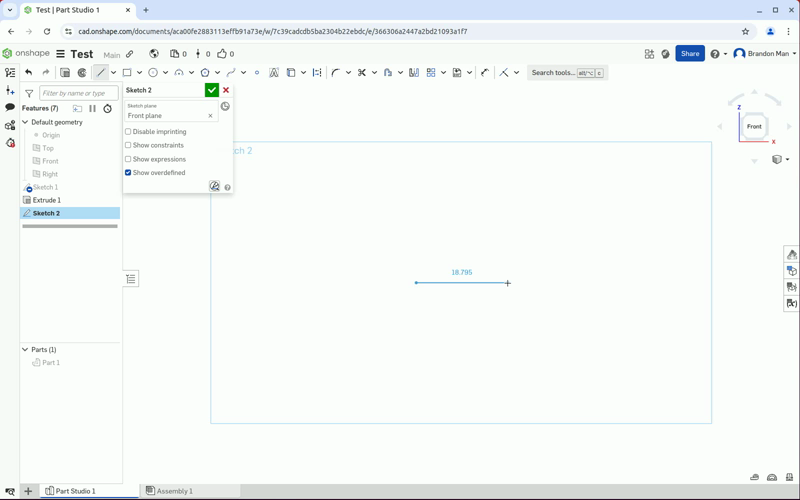
mouse_move(507, 198)
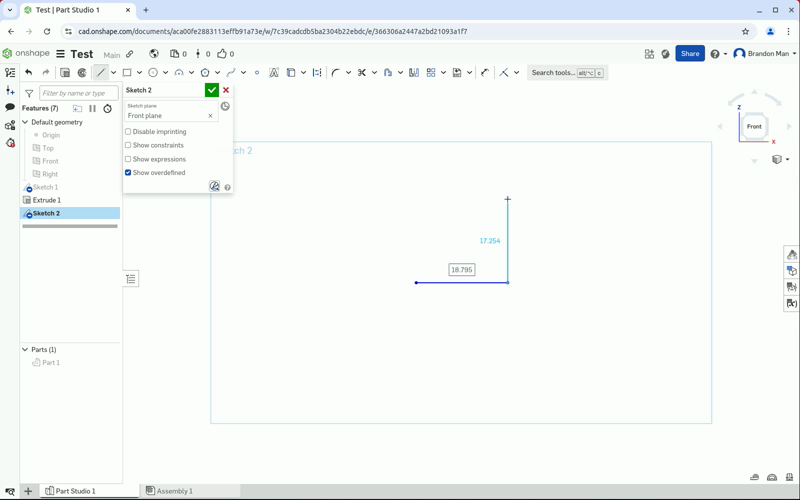
click(507, 198)
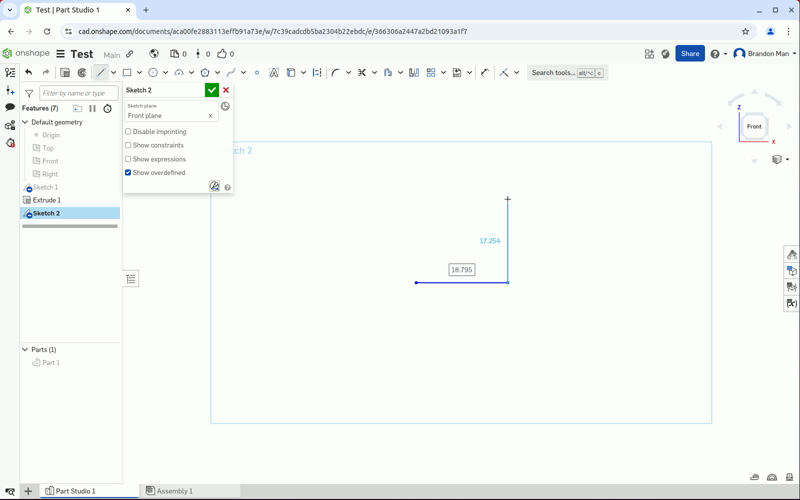
key_up(shift)
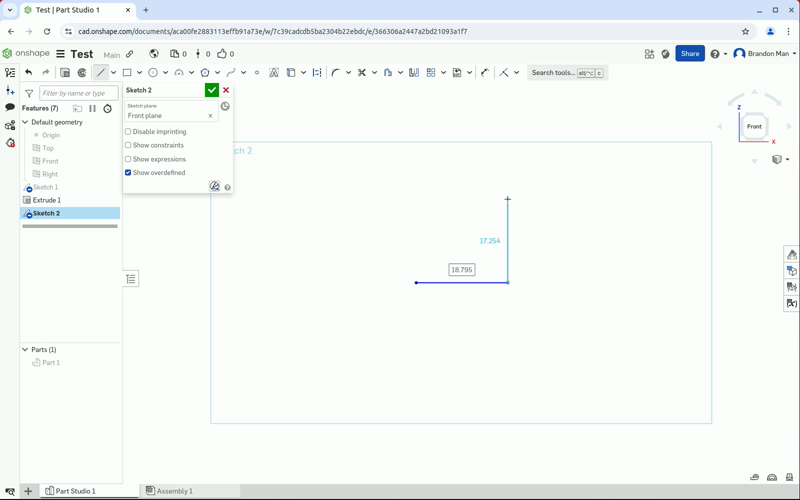
key_down(shift)
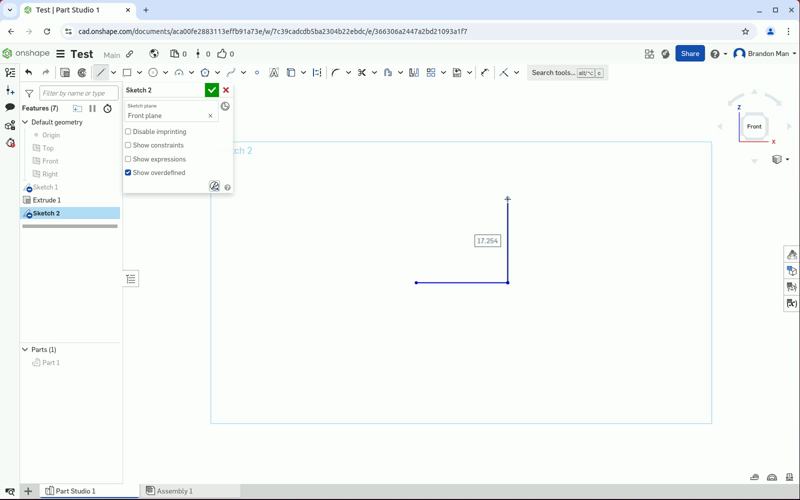
mouse_move(416, 198)
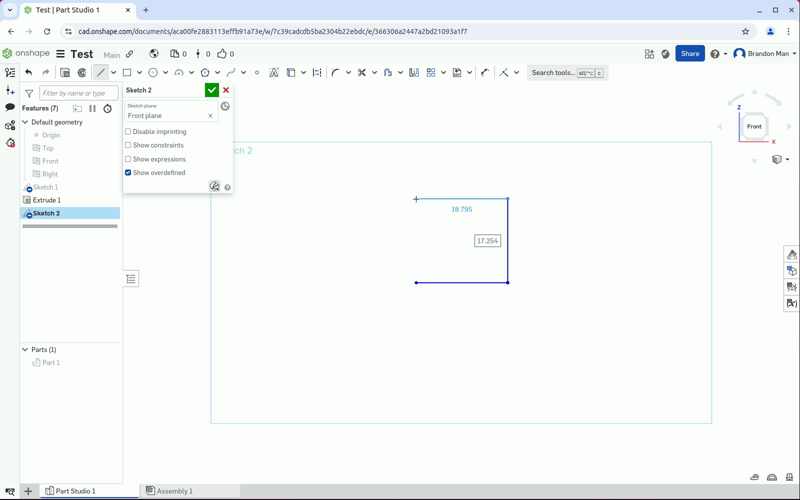
click(416, 198)
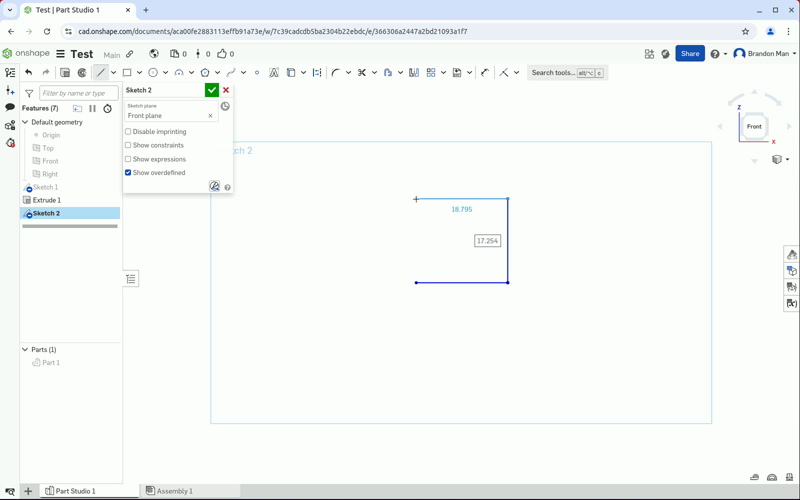
key_up(shift)
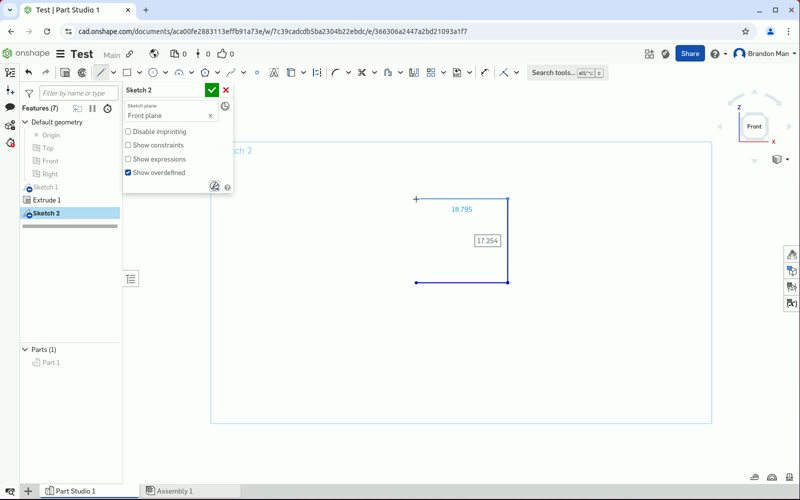
key_down(shift)
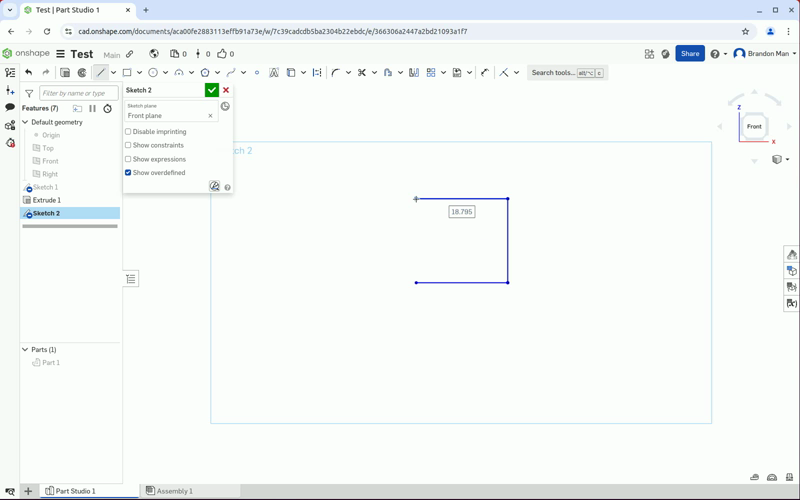
mouse_move(416, 282)
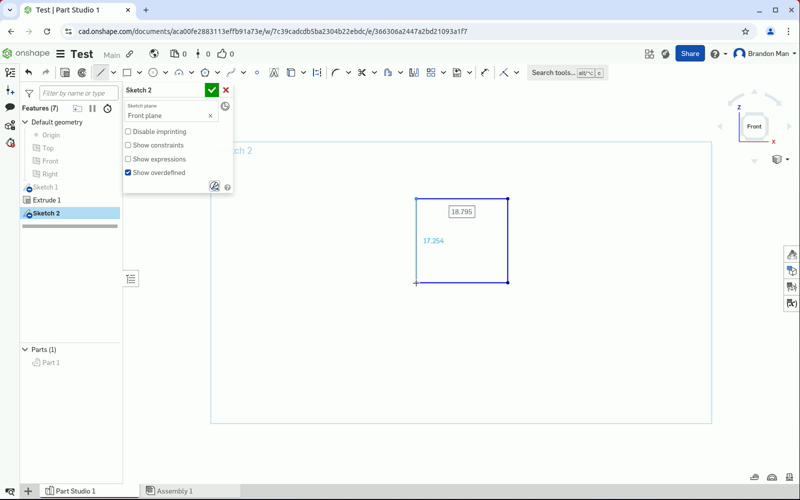
key_up(shift)
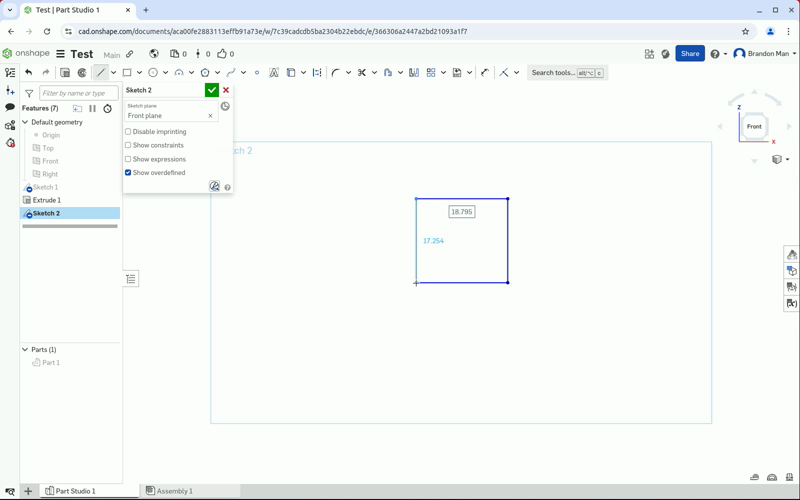
click(416, 282)
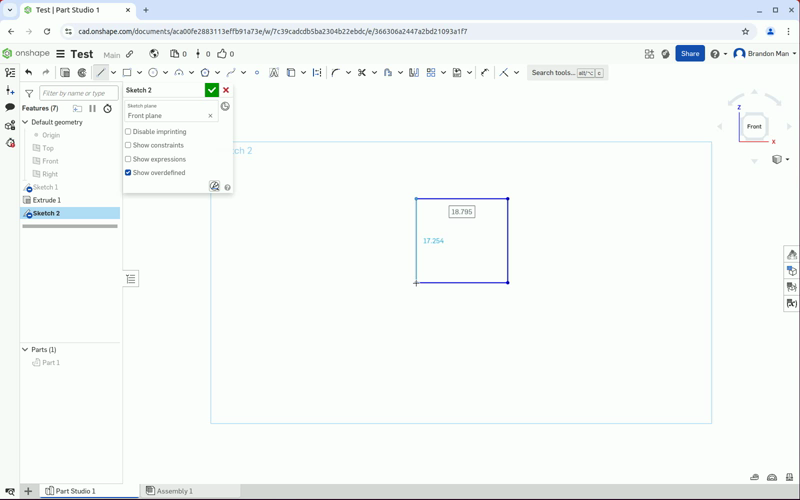
key(esc)
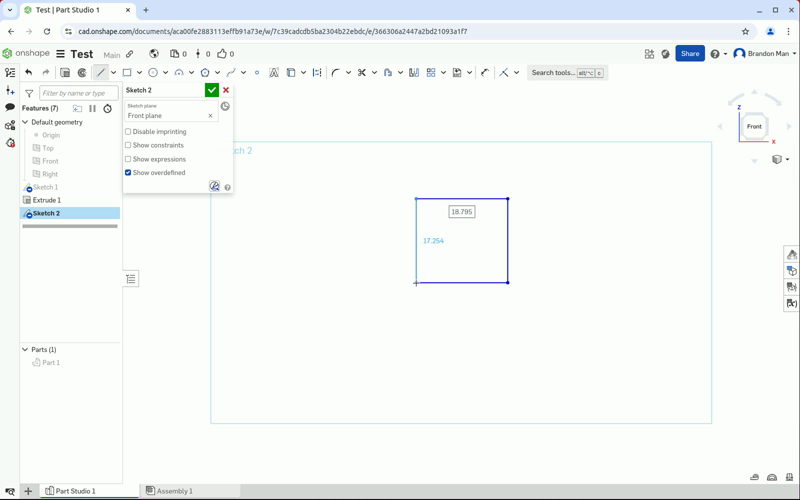
mouse_move(421, 270)
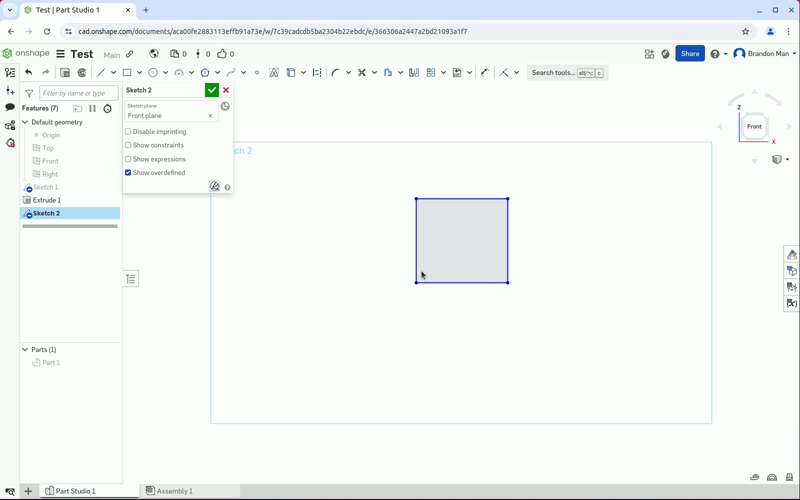
click(421, 270)
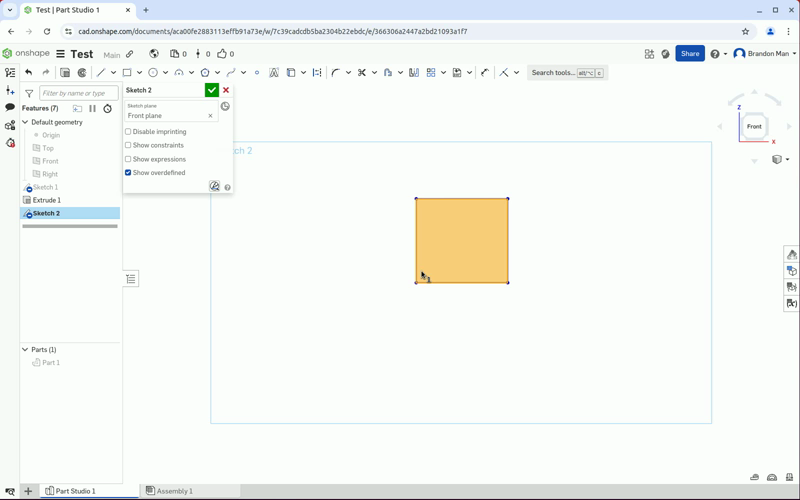
mouse_move(73, 352)
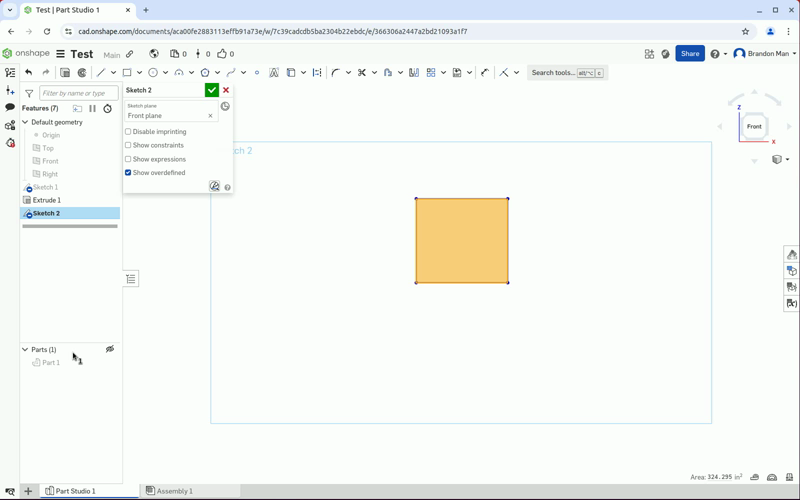
key(shift+y)
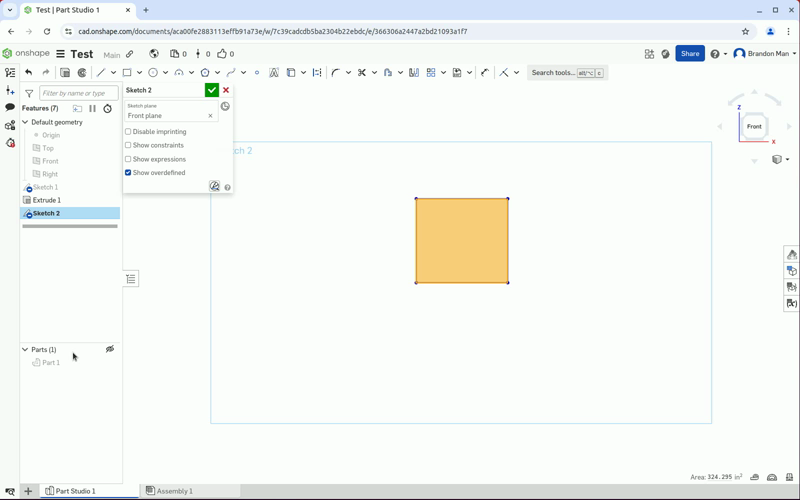
key(shift+e)
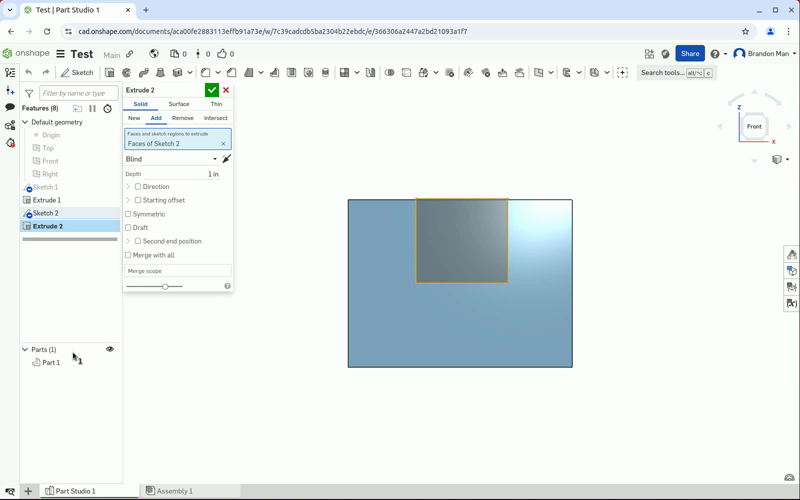
mouse_move(143, 106)
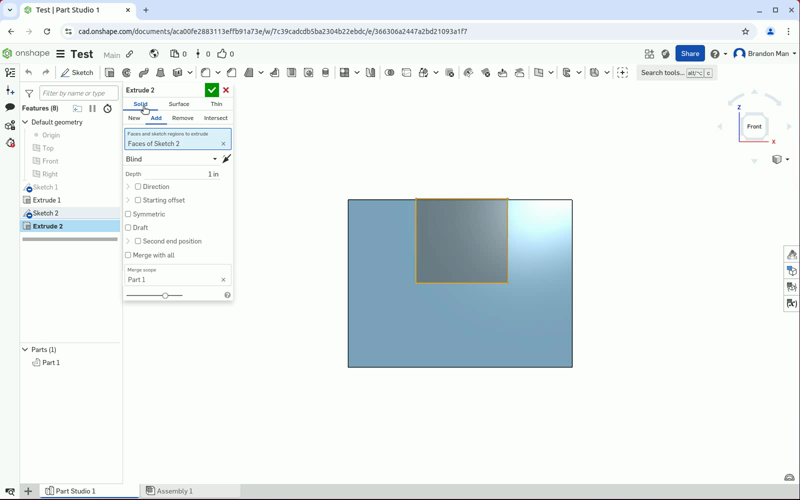
click(143, 106)
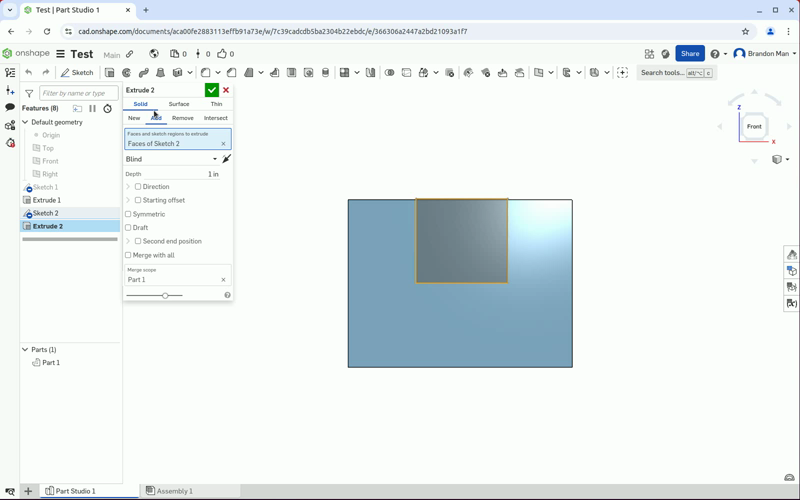
mouse_move(186, 120)
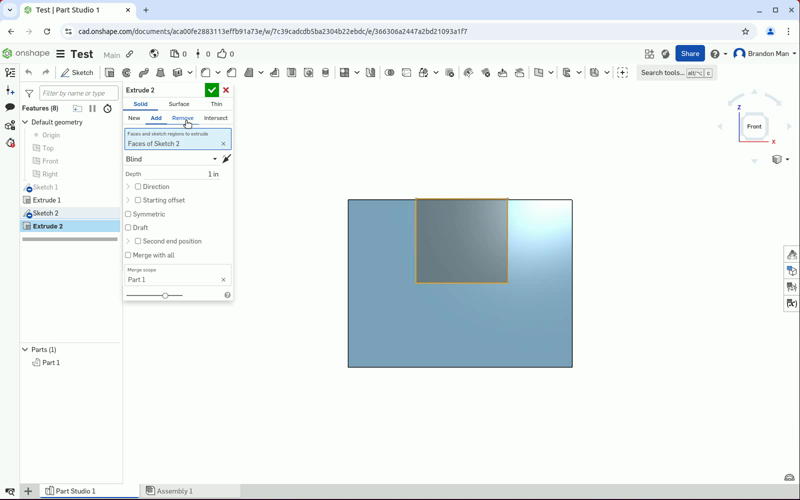
click(186, 120)
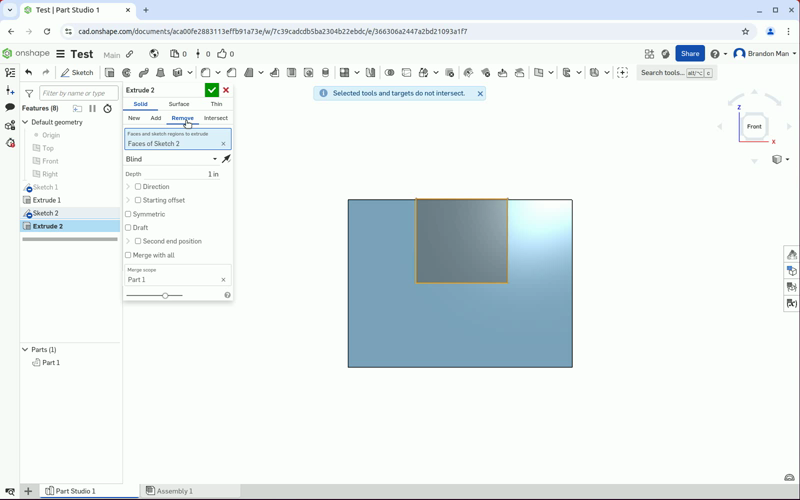
key(tab, 4)
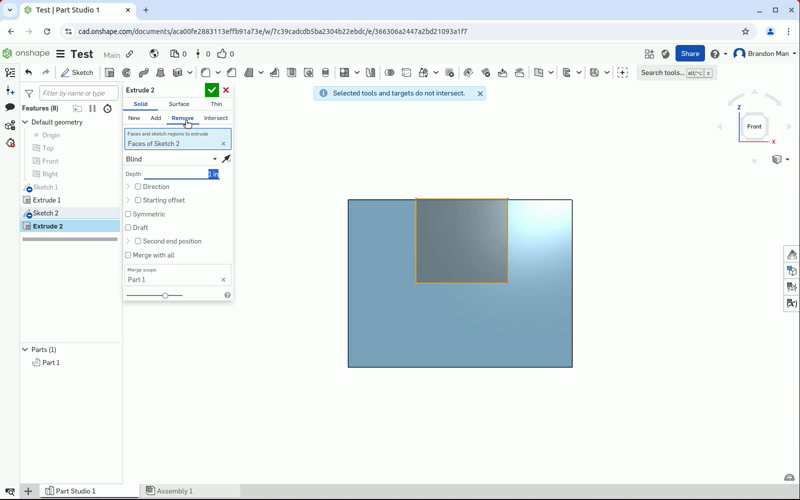
text(-23.108)
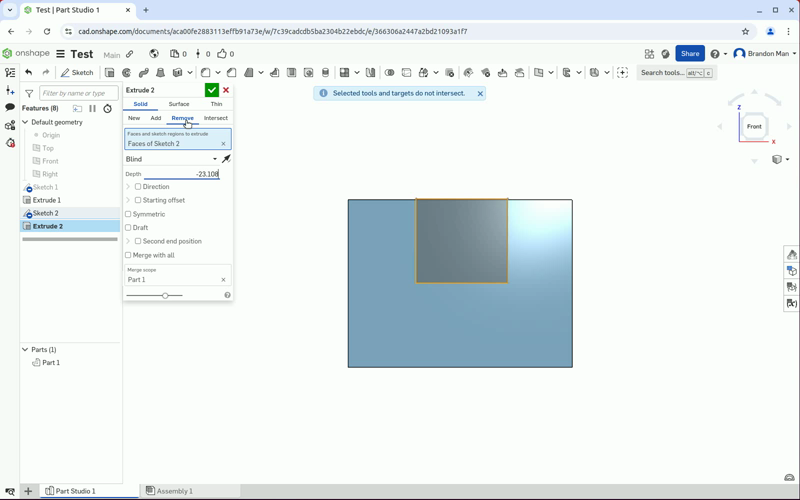
key(tab, 6)
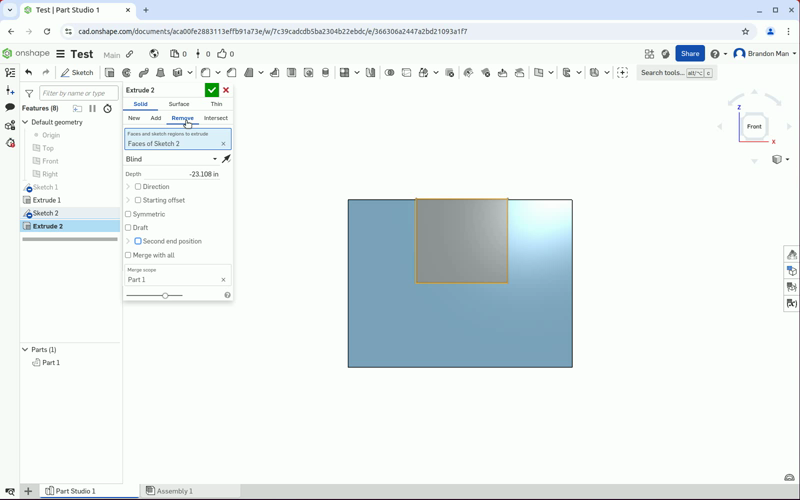
key(space)
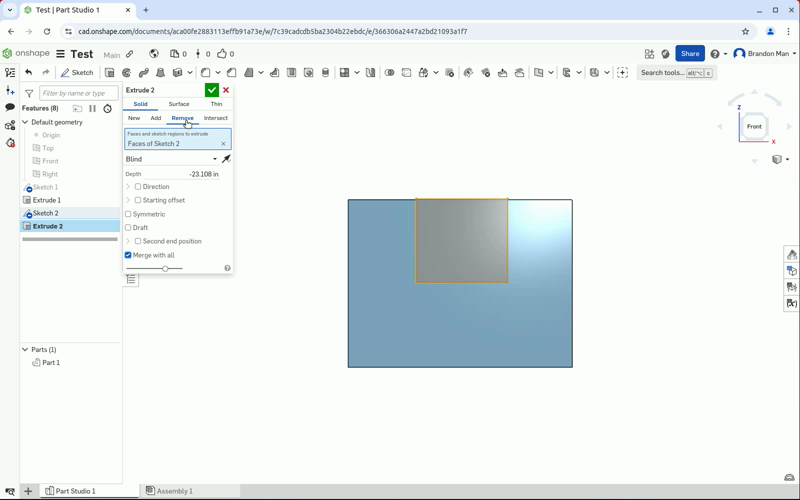
key(enter)
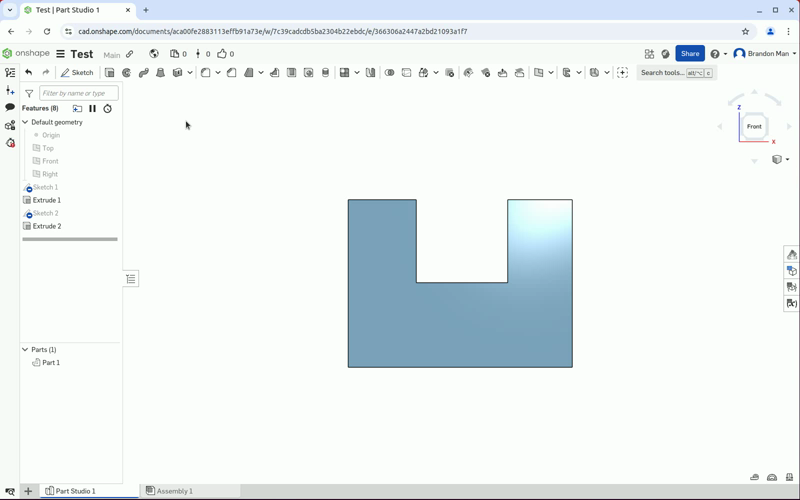
key(shift+h)
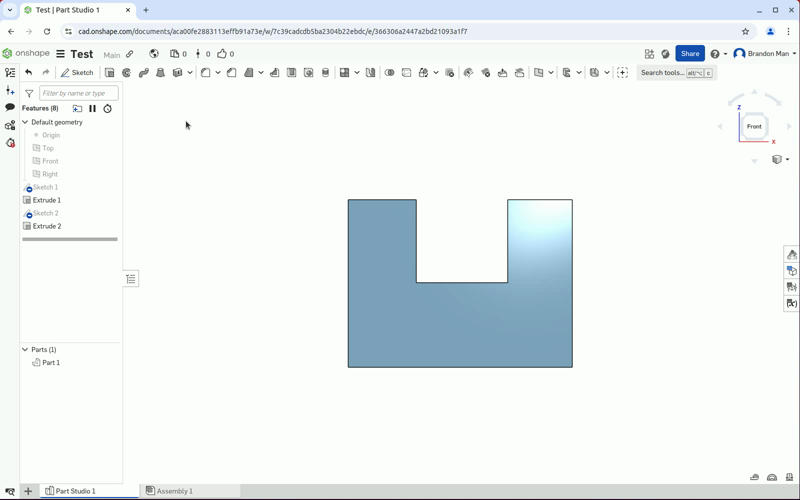
key(shift+h)
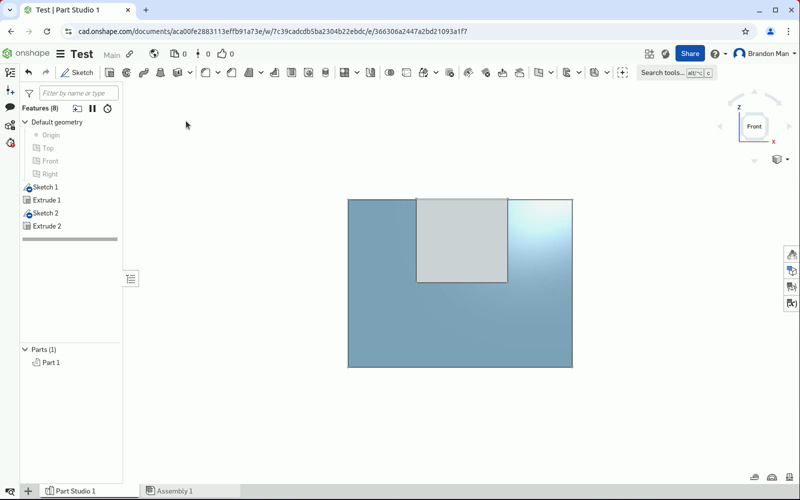
key(shift+7)
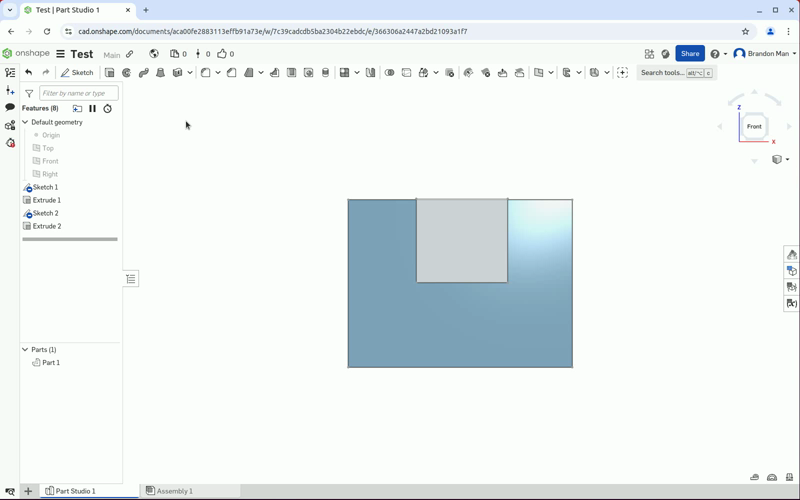
key(left, 2)
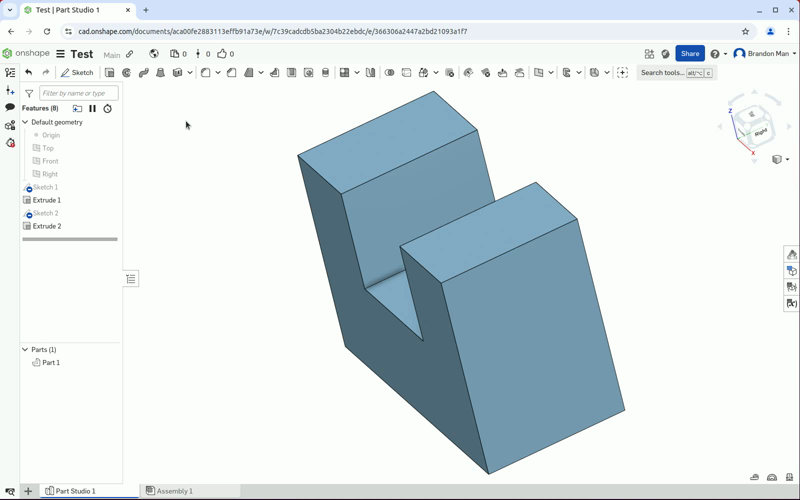
key(down, 2)
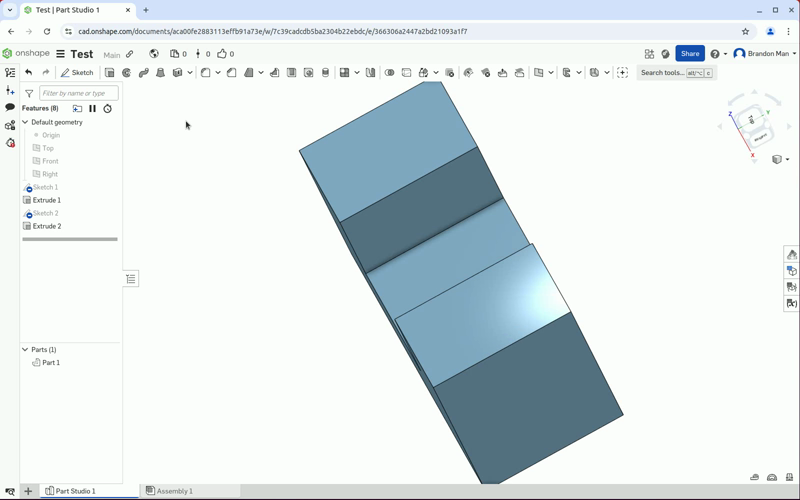
key(up, 2)
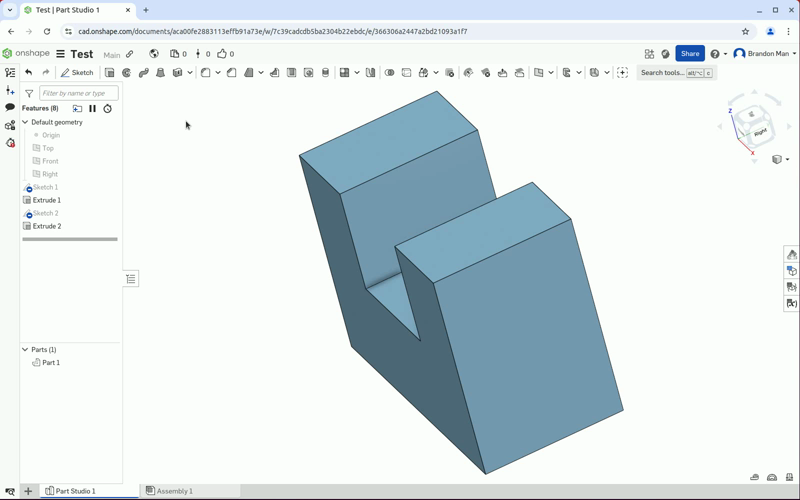
key(right, 2)
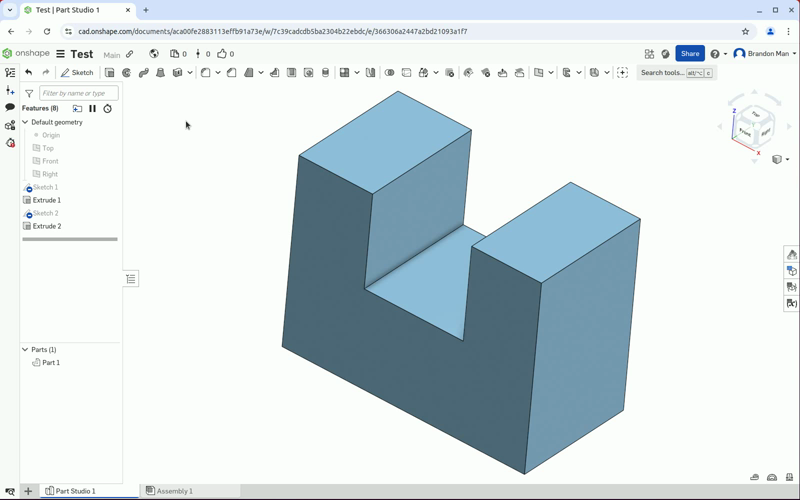
mouse_move(73, 189)
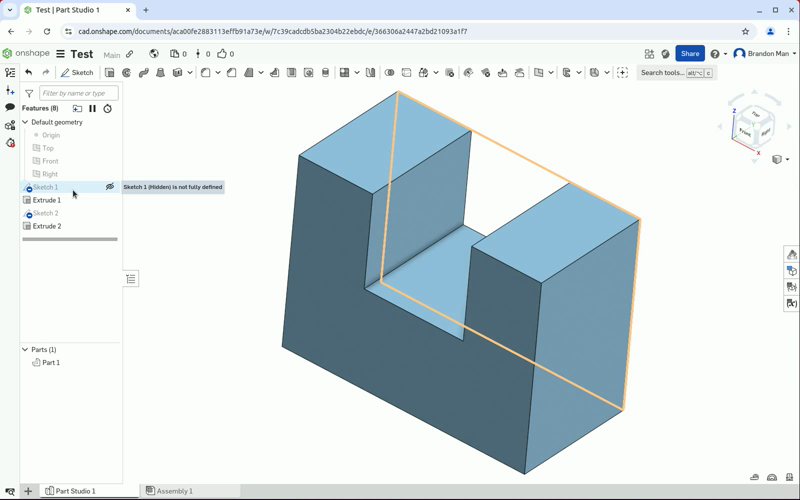
click(73, 189)